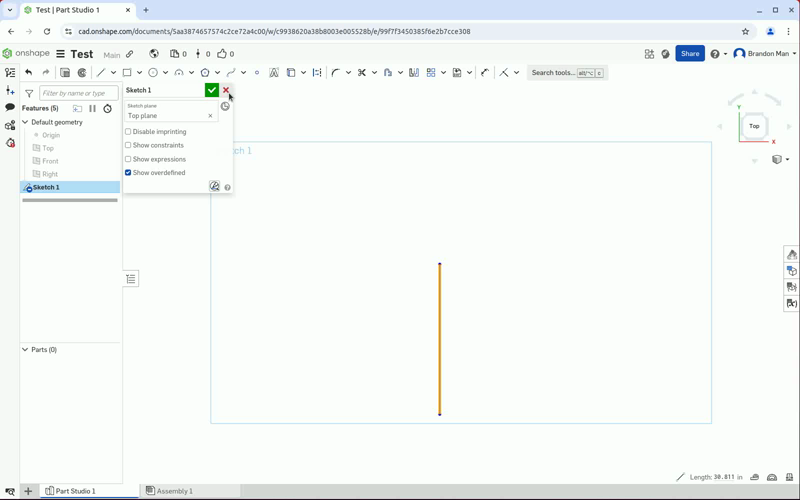
key(shift+h)
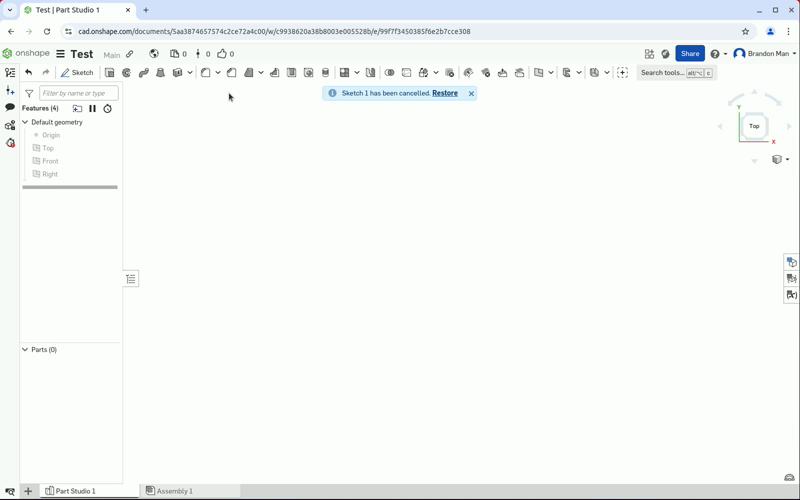
mouse_move(73, 352)
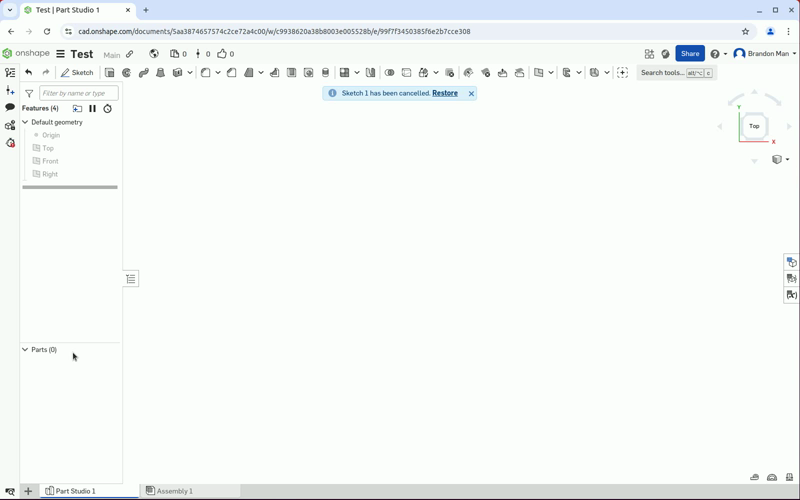
key(y)
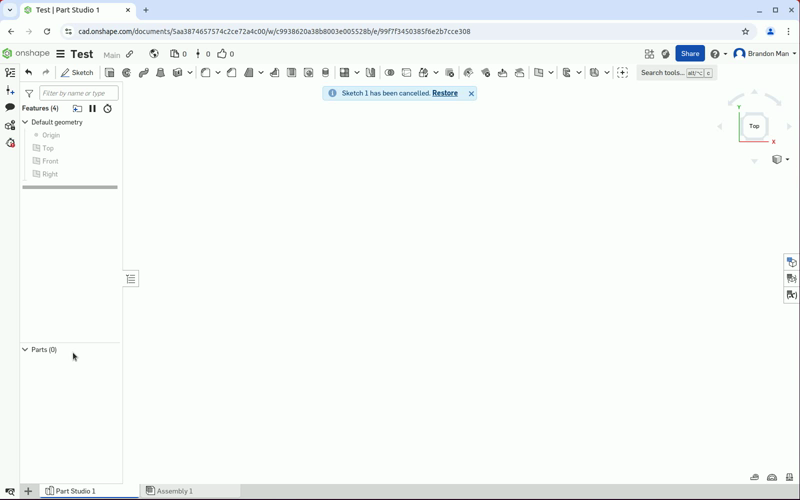
key(shift+p)
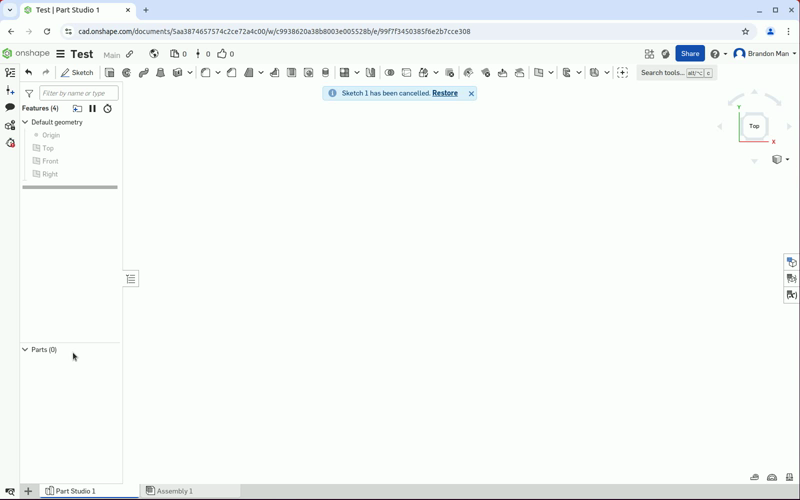
key(space)
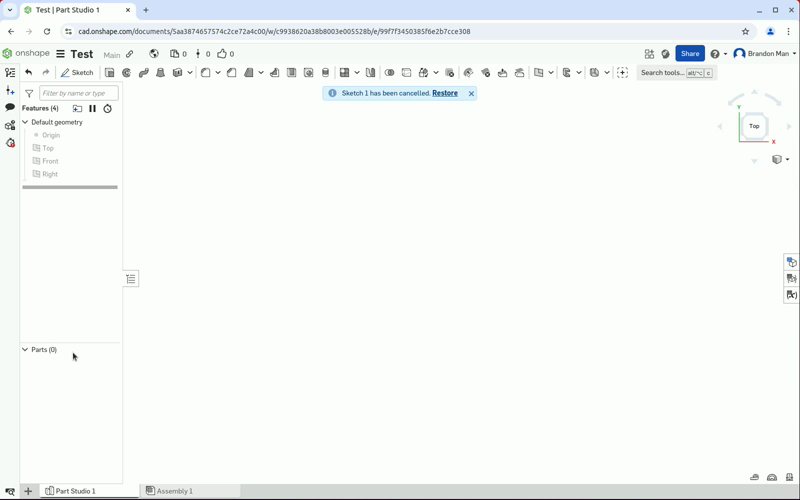
key_down(shift)
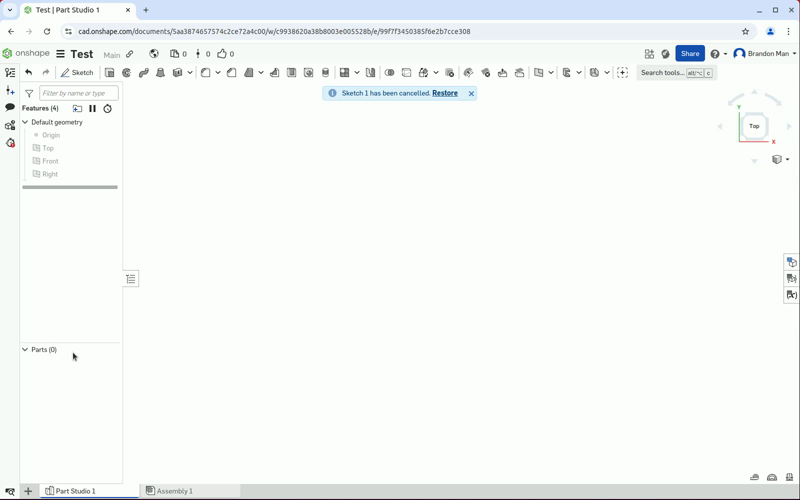
key(up)
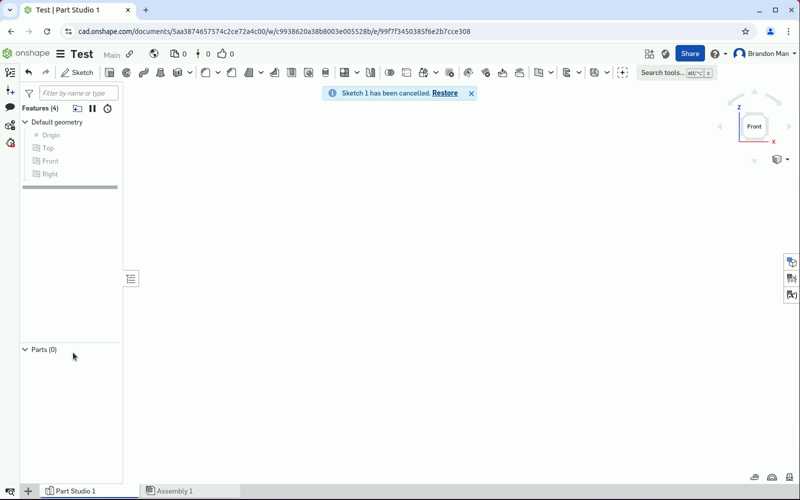
key_up(shift)
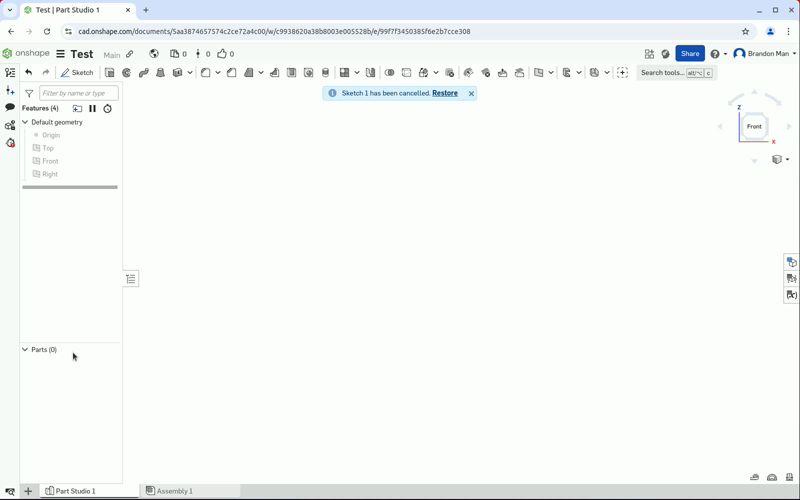
mouse_move(73, 352)
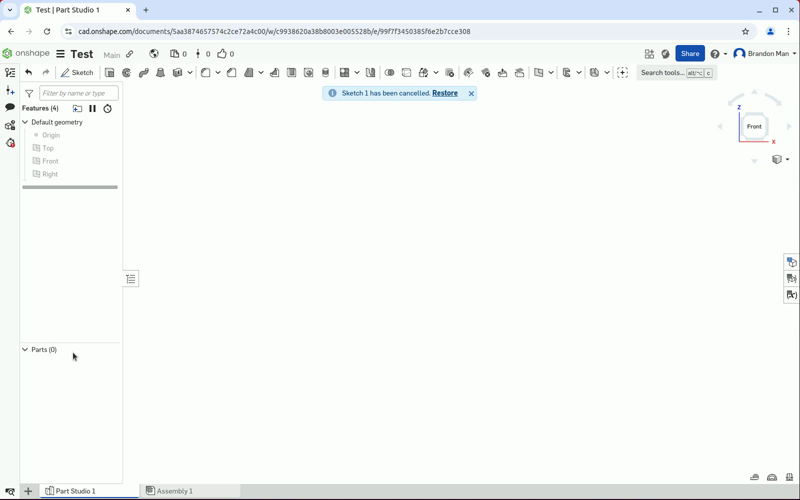
key(shift+y)
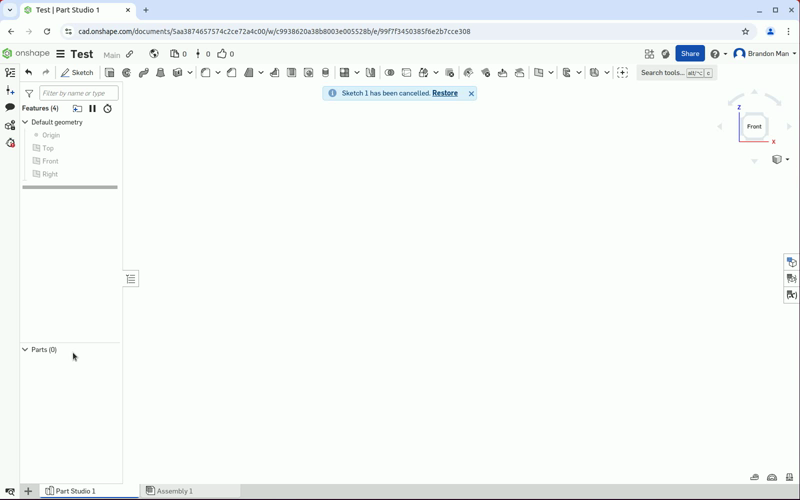
key(shift+s)
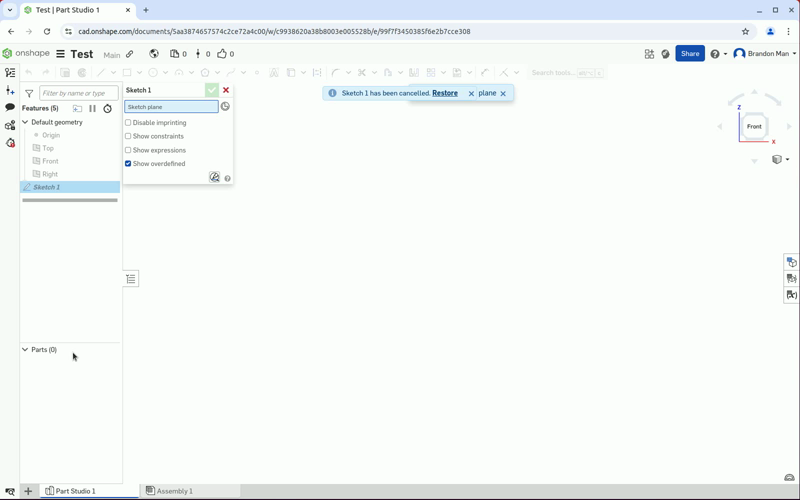
mouse_move(73, 163)
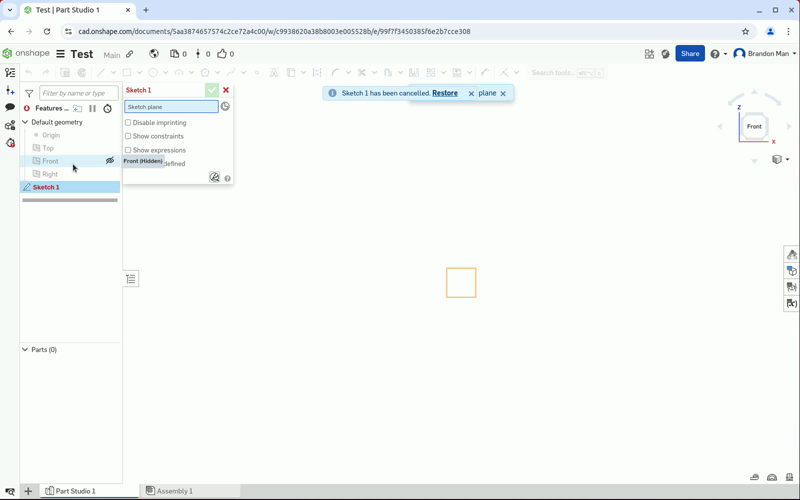
click(73, 163)
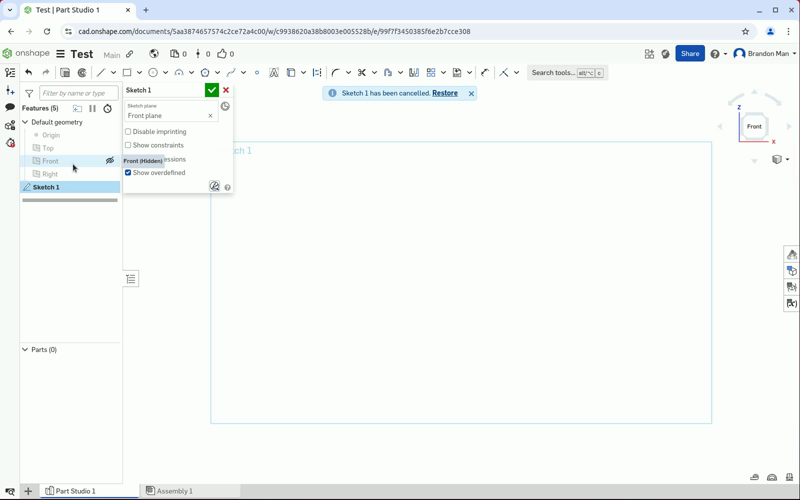
mouse_move(73, 352)
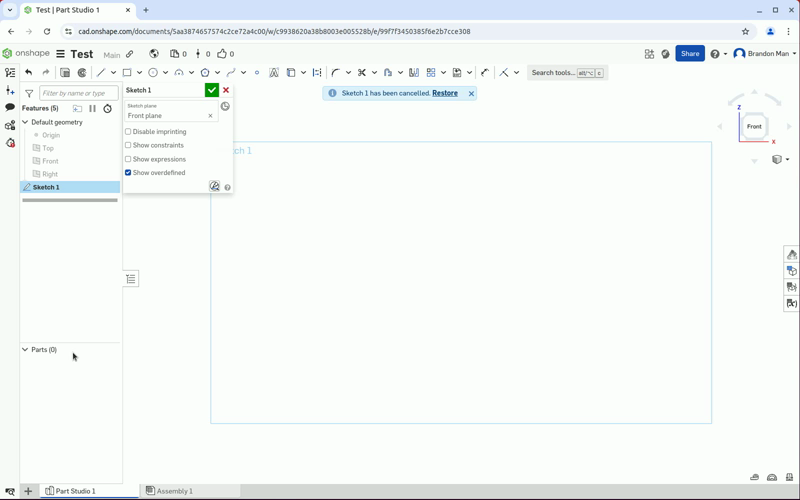
key(y)
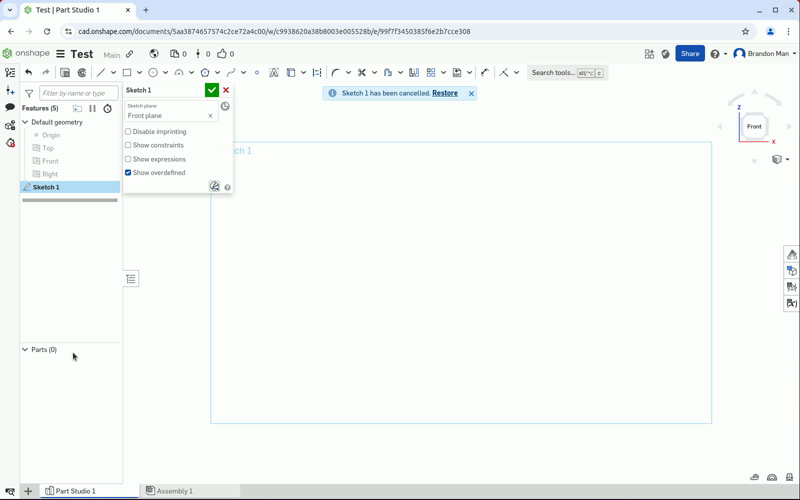
key(l)
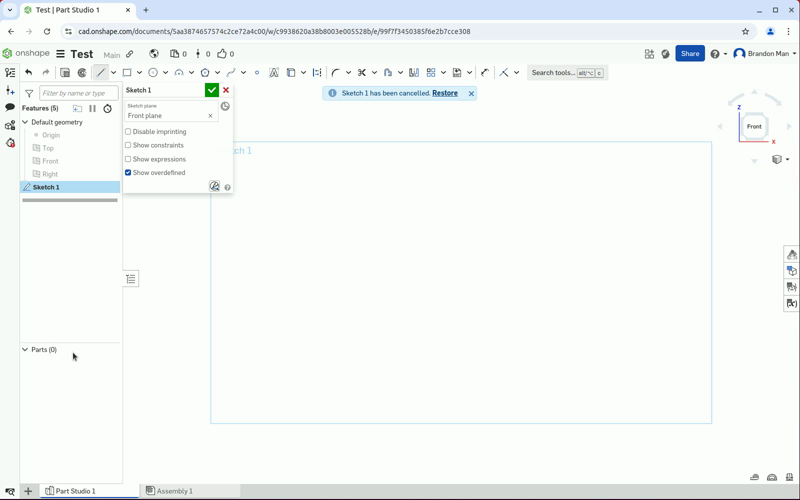
key_down(shift)
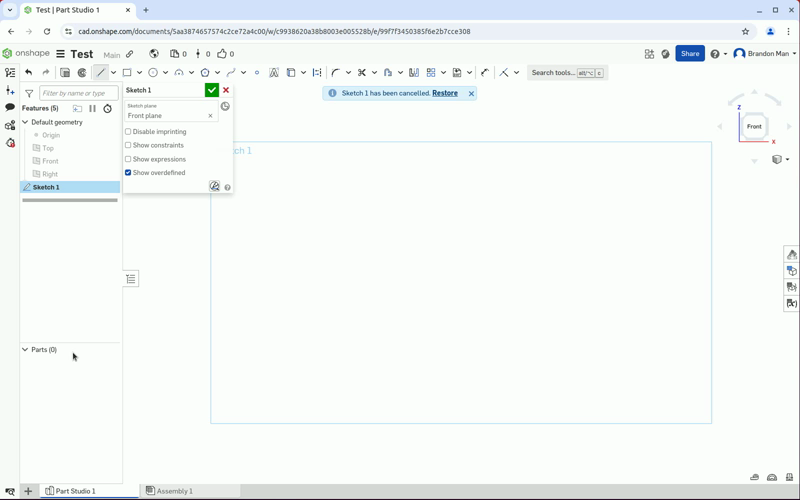
mouse_move(460, 282)
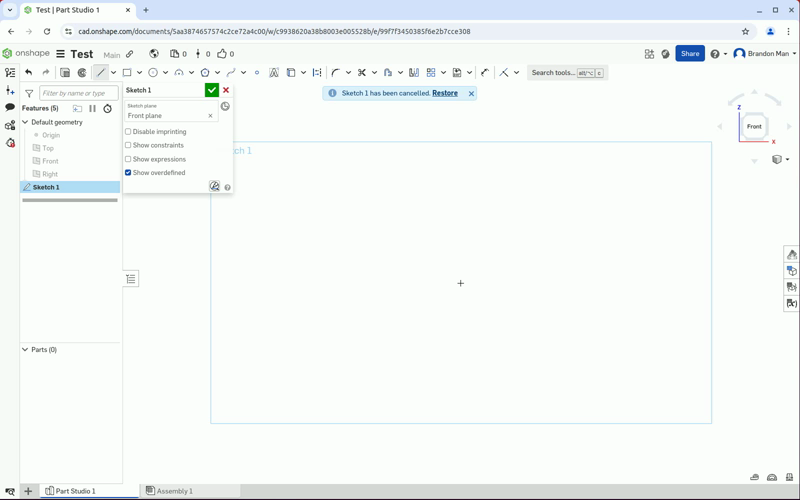
click(460, 282)
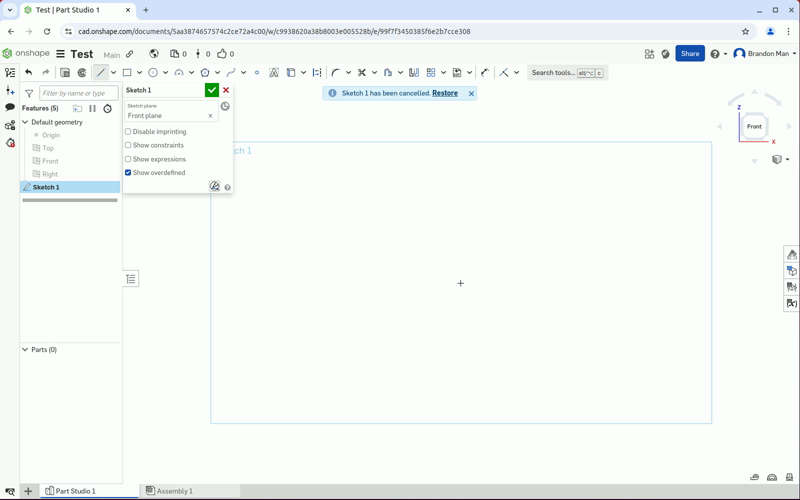
key_up(shift)
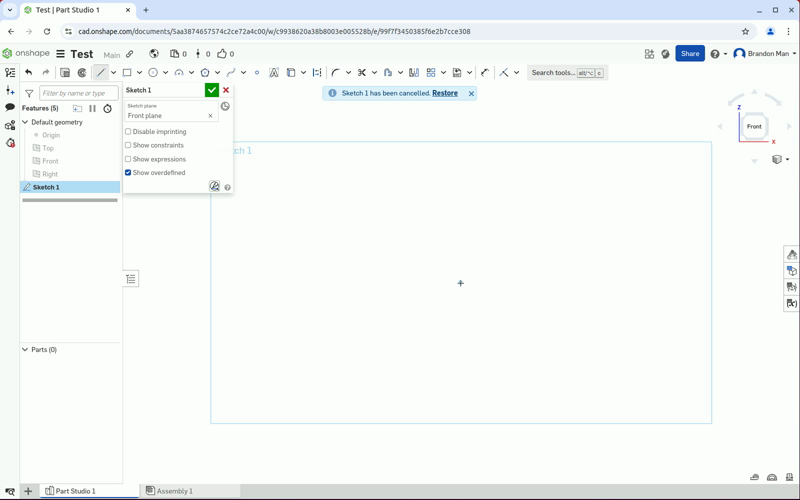
key_down(shift)
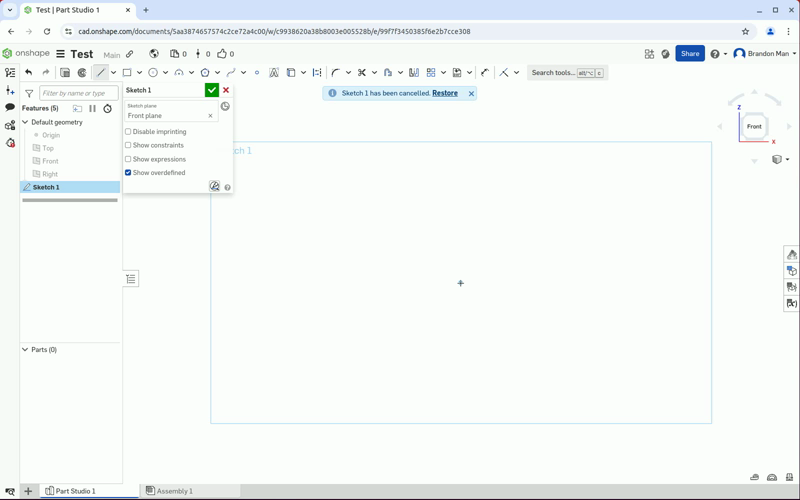
mouse_move(573, 282)
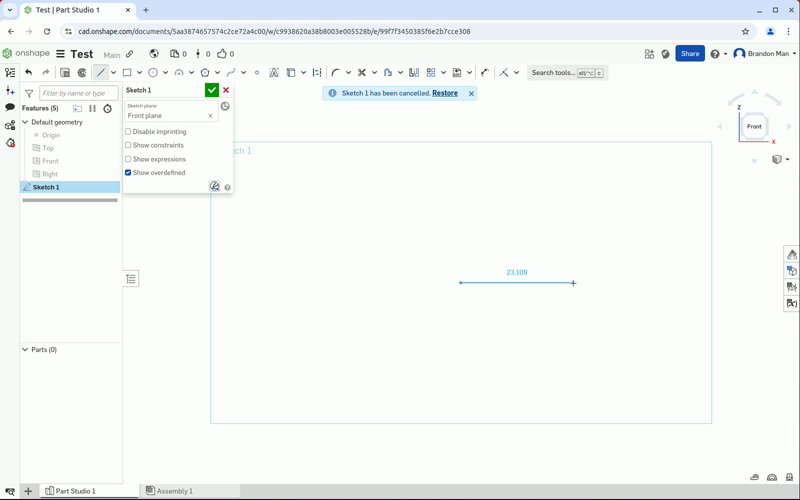
click(573, 282)
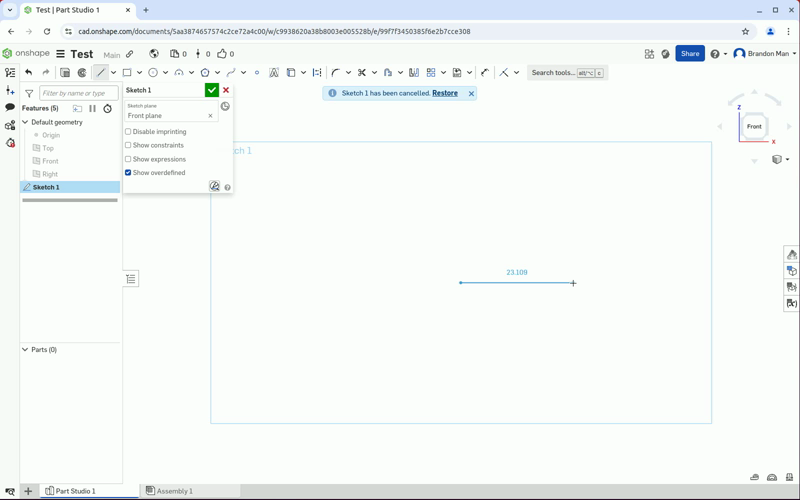
key_up(shift)
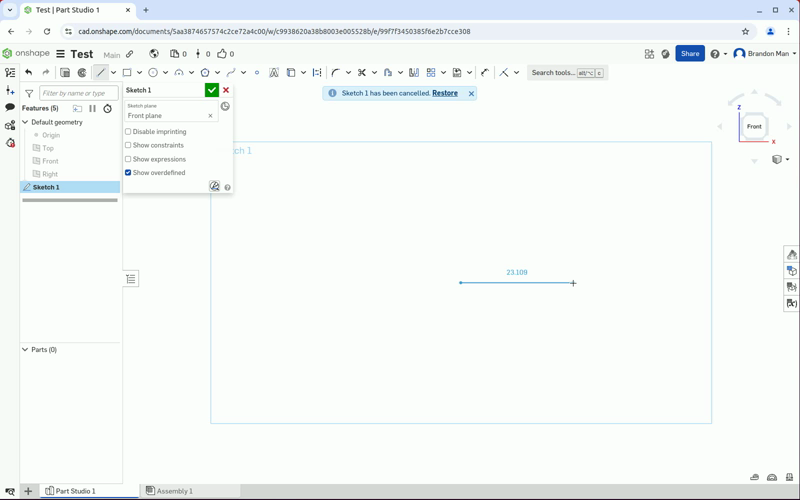
key_down(shift)
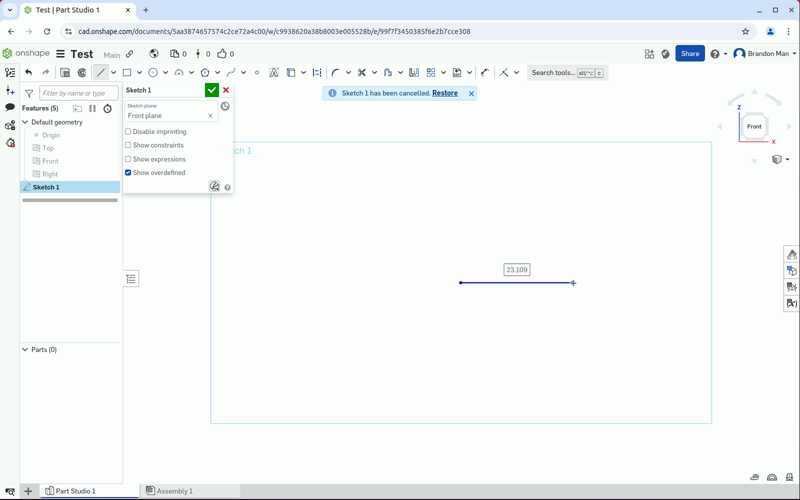
mouse_move(573, 221)
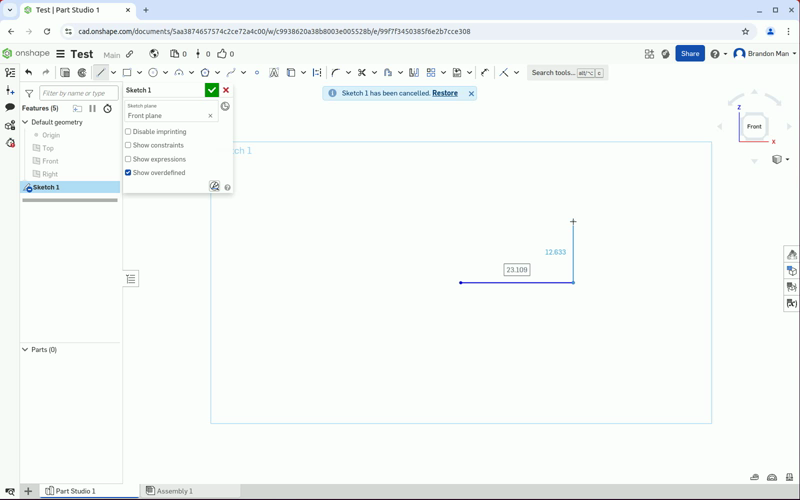
click(573, 221)
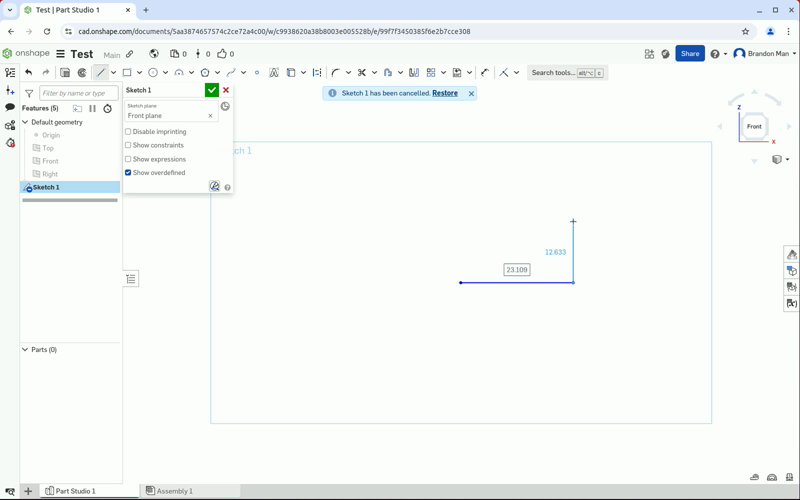
key_up(shift)
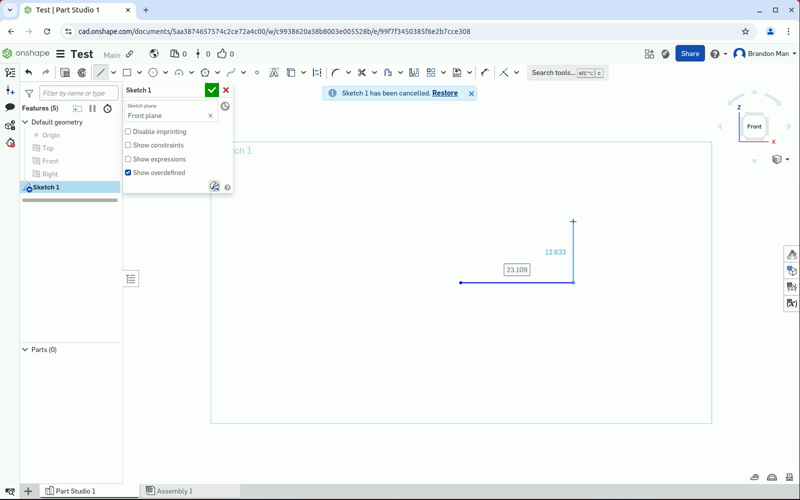
key_down(shift)
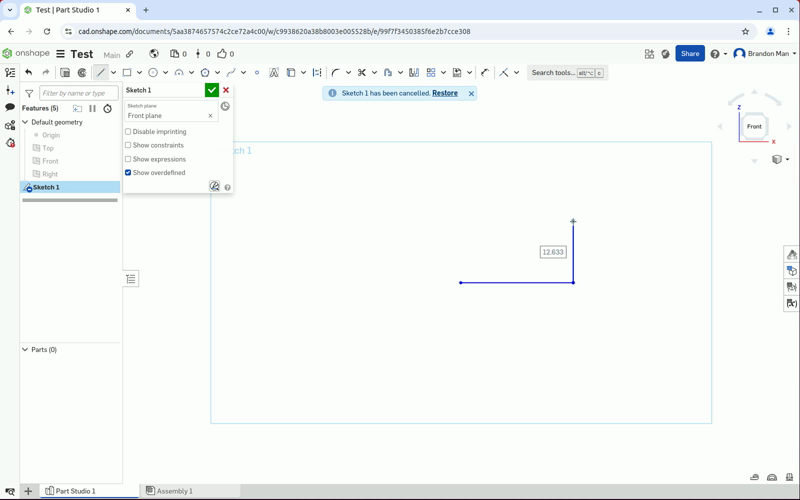
mouse_move(460, 221)
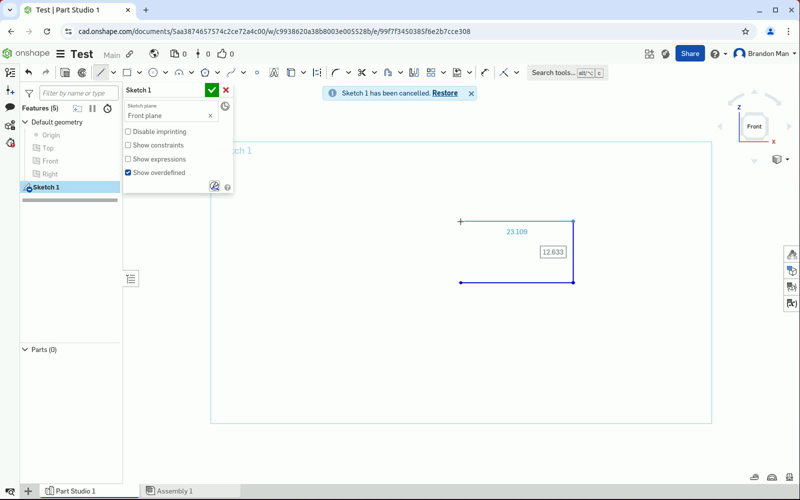
click(460, 221)
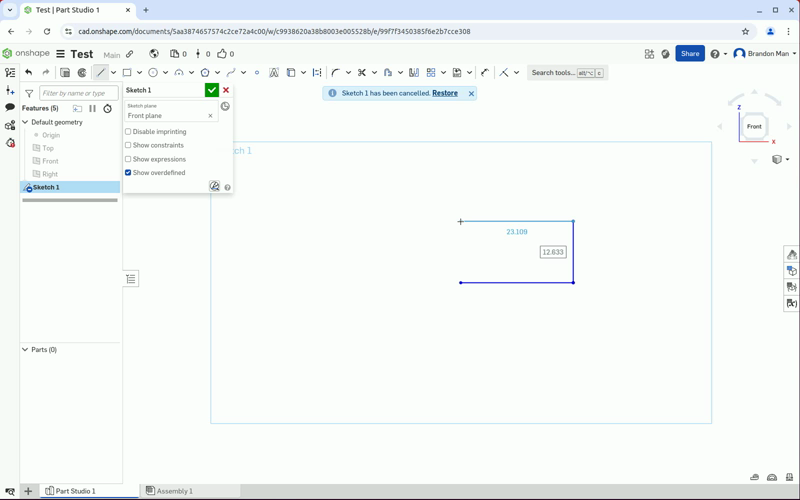
key_up(shift)
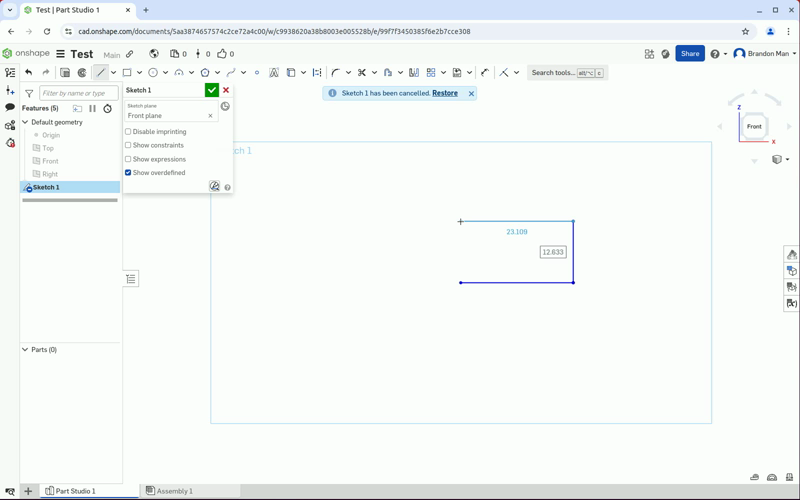
key_down(shift)
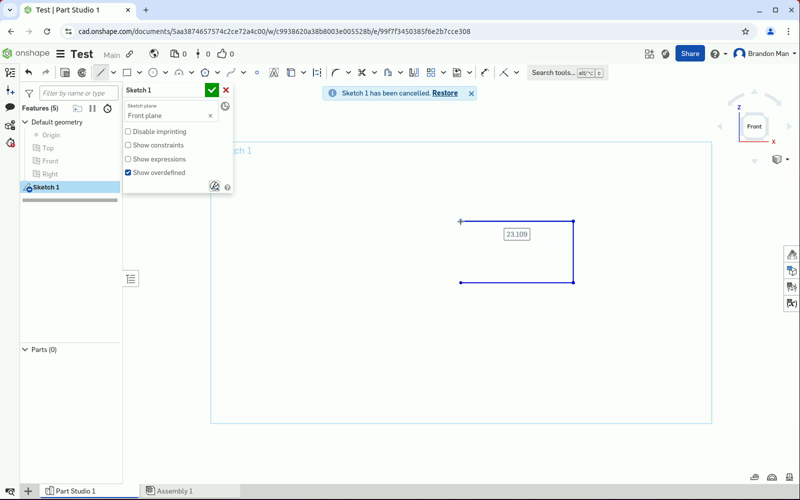
mouse_move(460, 282)
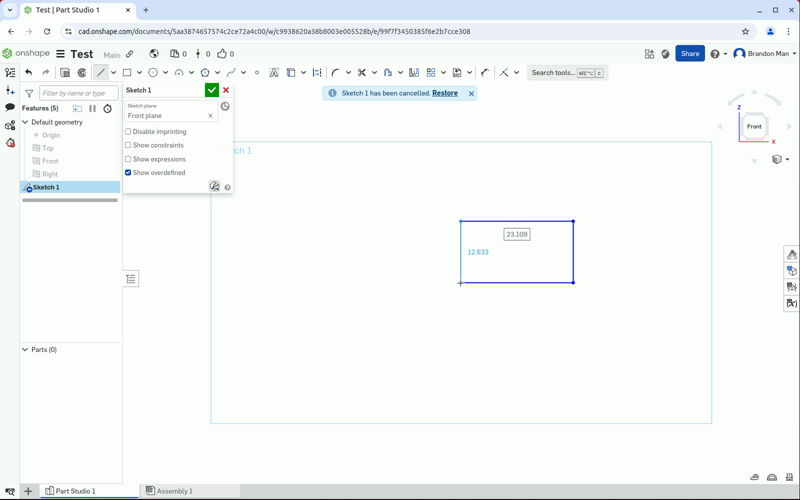
key_up(shift)
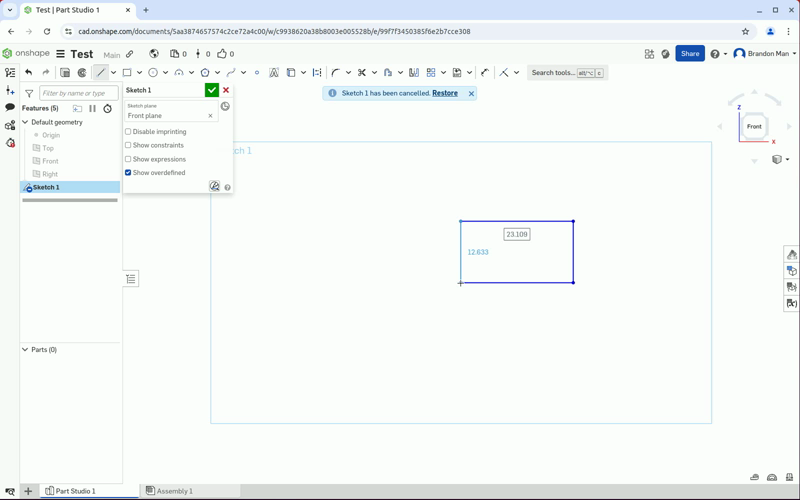
click(460, 282)
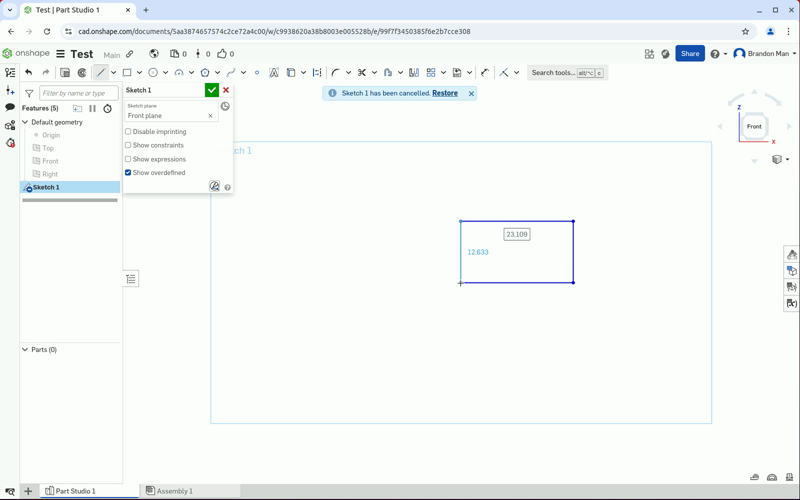
key(esc)
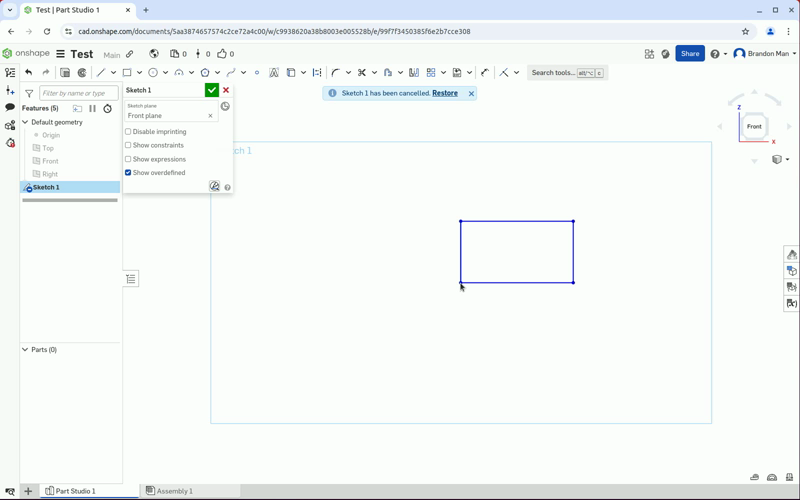
mouse_move(557, 230)
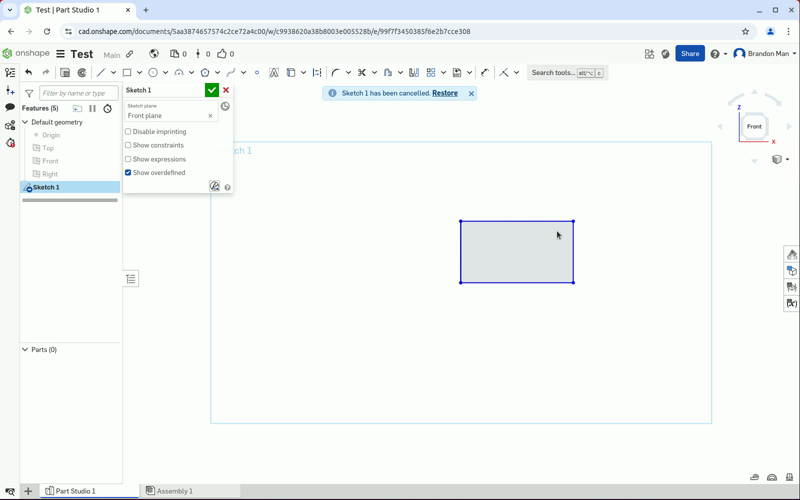
click(557, 230)
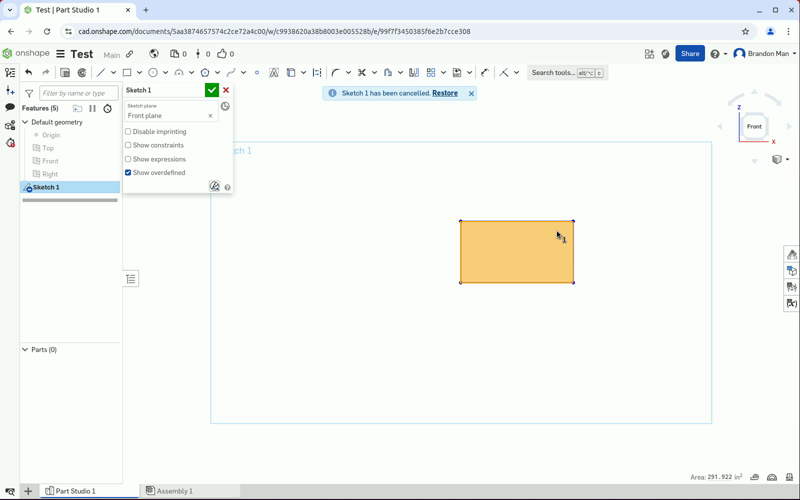
mouse_move(73, 352)
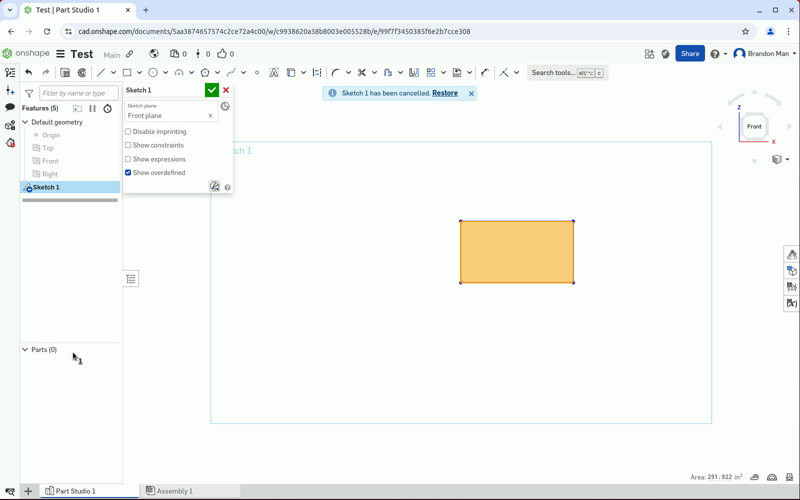
key(shift+y)
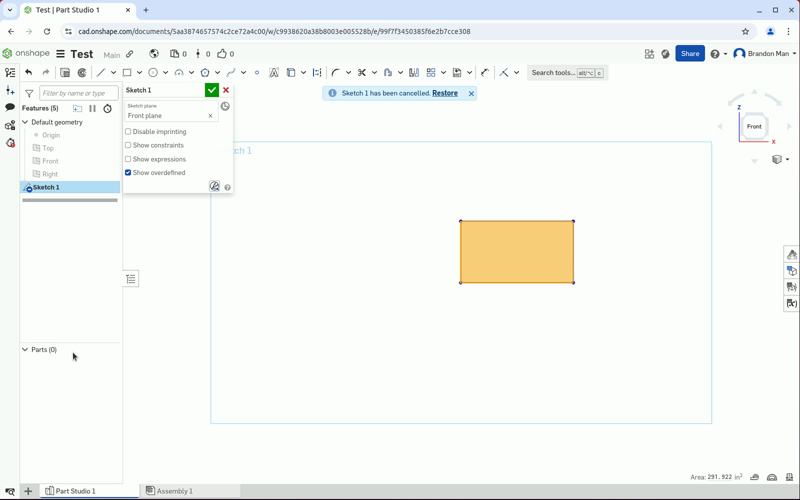
key(shift+e)
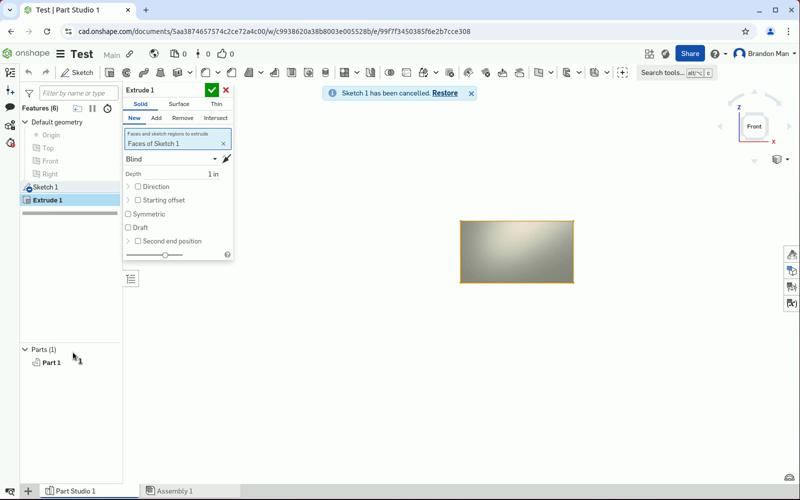
mouse_move(143, 106)
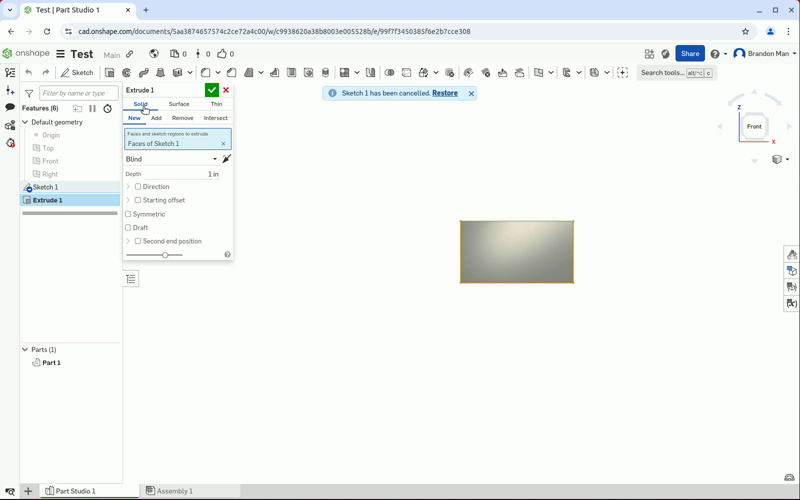
click(143, 106)
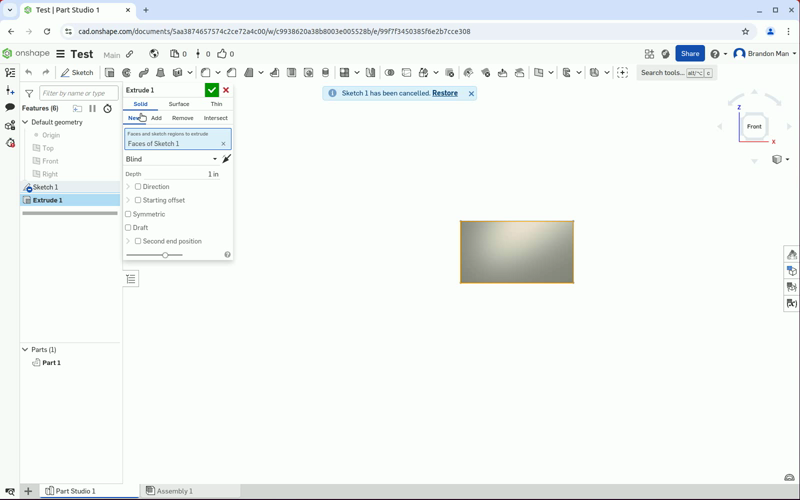
mouse_move(137, 120)
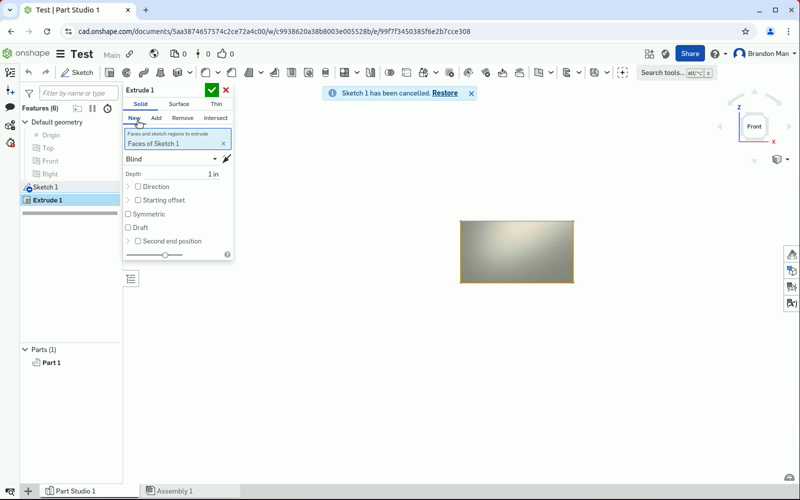
click(137, 120)
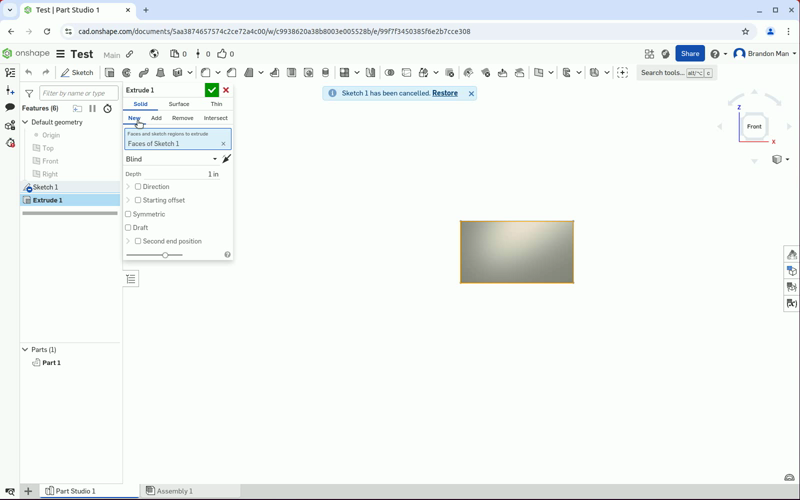
key(tab, 4)
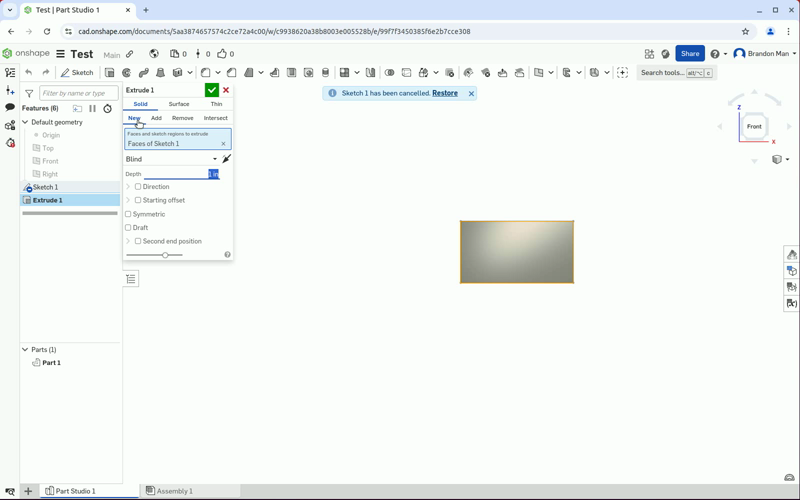
text(8.425)
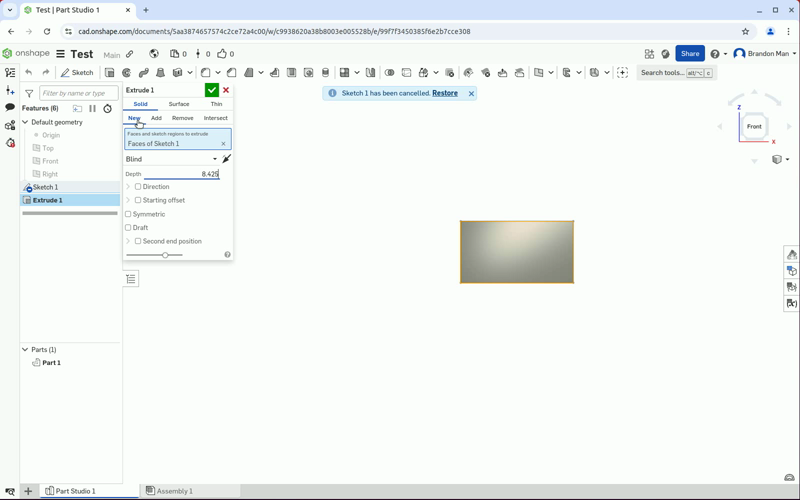
key(enter)
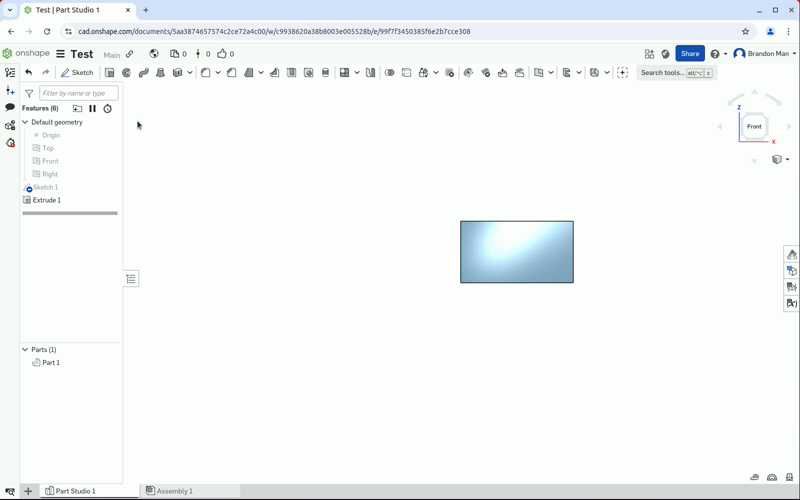
key(shift+h)
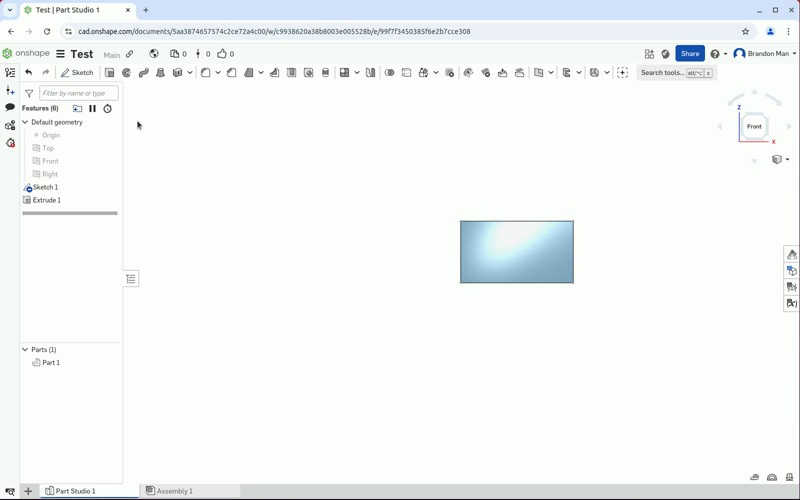
key(shift+h)
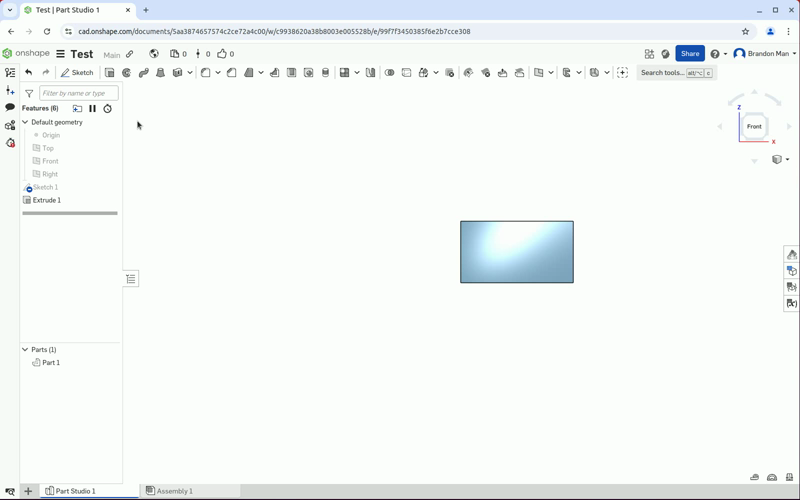
mouse_move(73, 189)
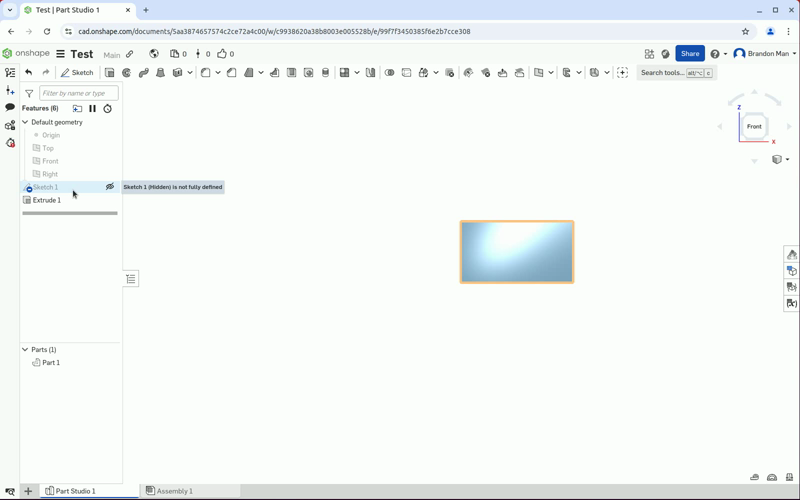
click(73, 189)
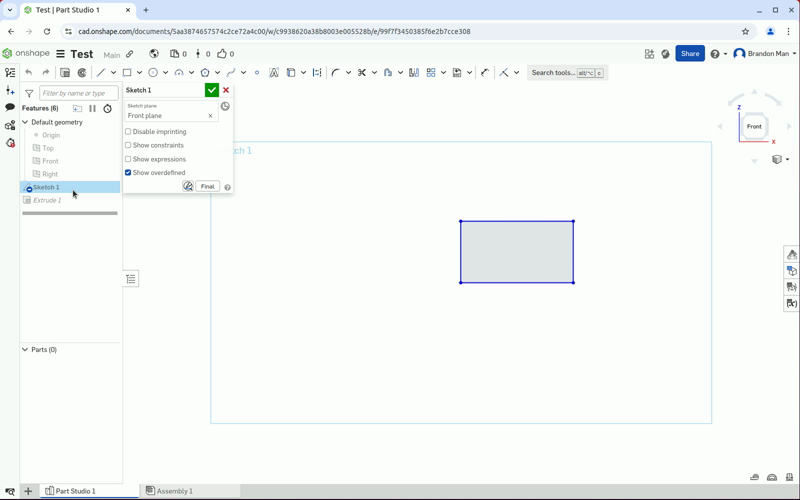
mouse_move(229, 92)
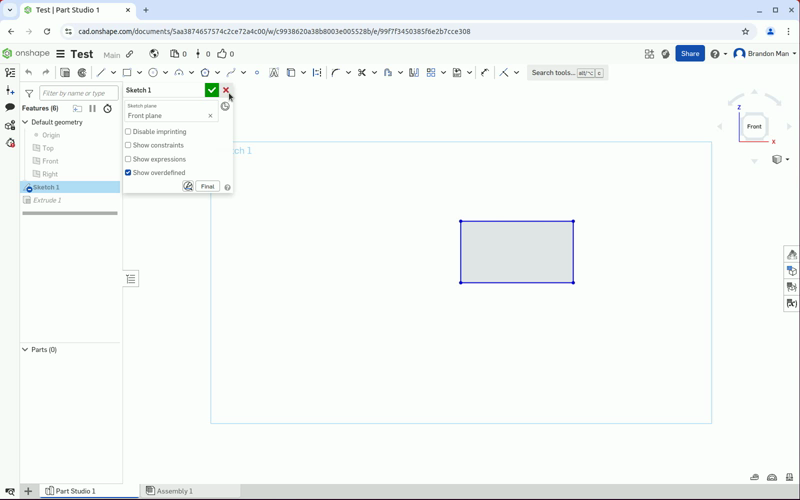
click(229, 92)
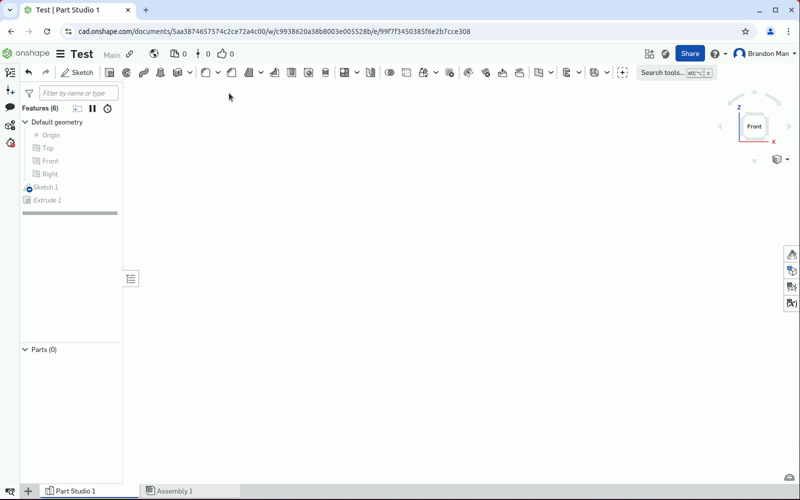
mouse_move(541, 75)
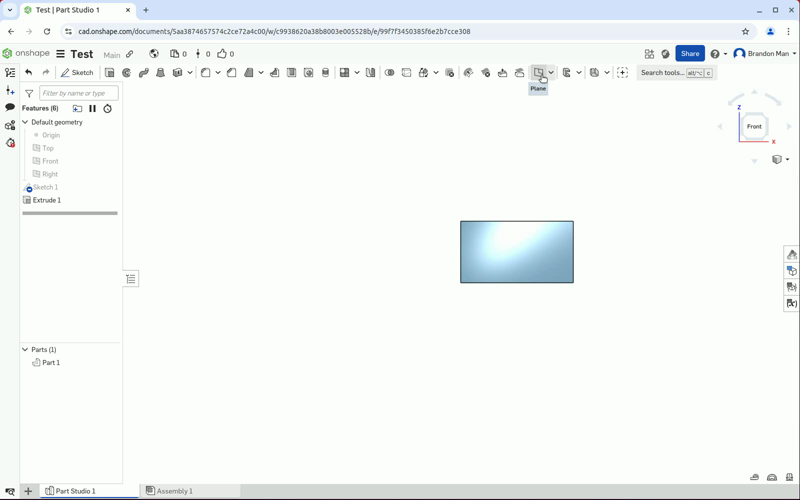
click(541, 75)
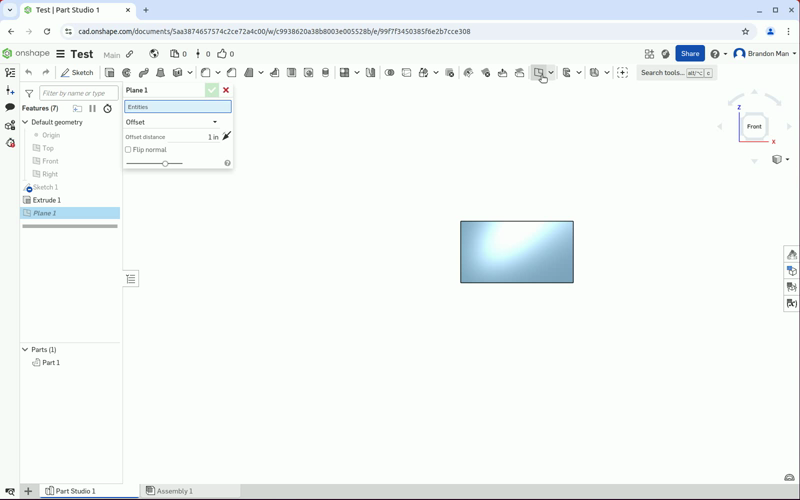
mouse_move(73, 163)
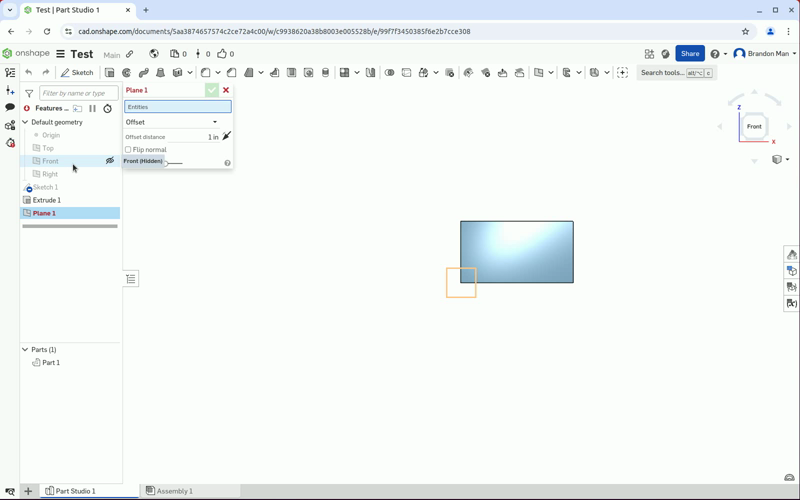
click(73, 163)
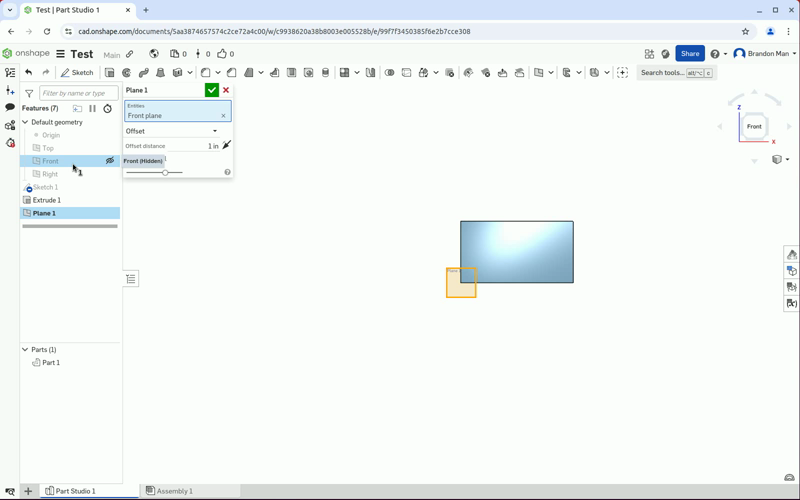
key(tab, 2)
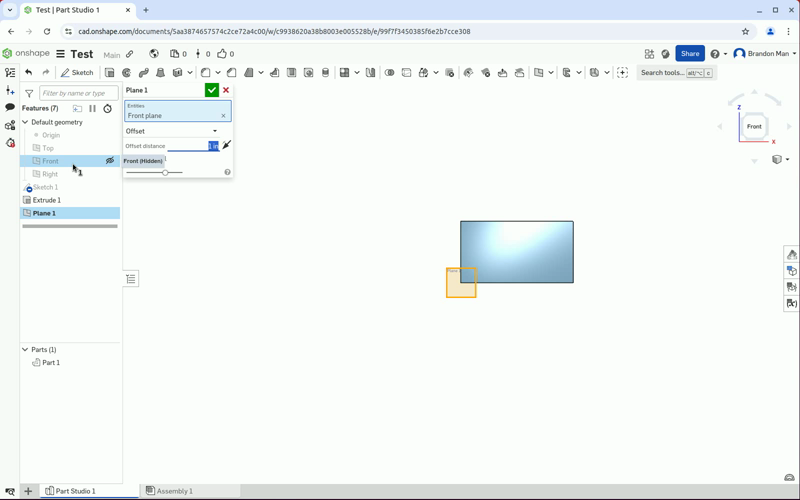
text(8.411)
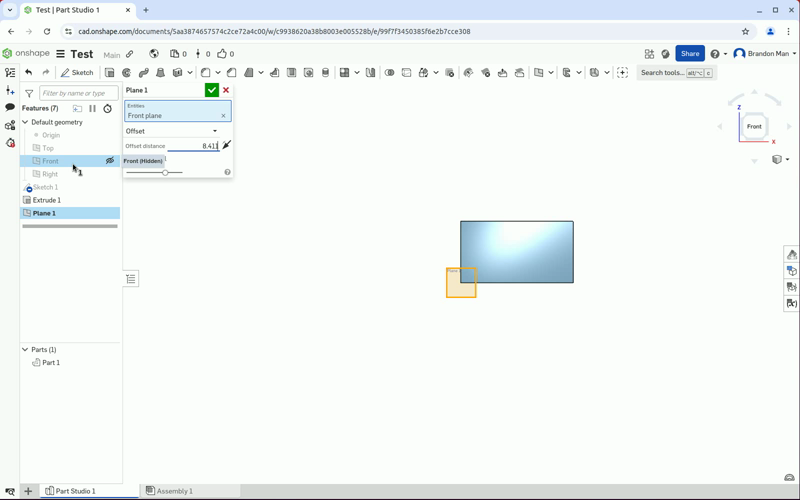
key(enter, 2)
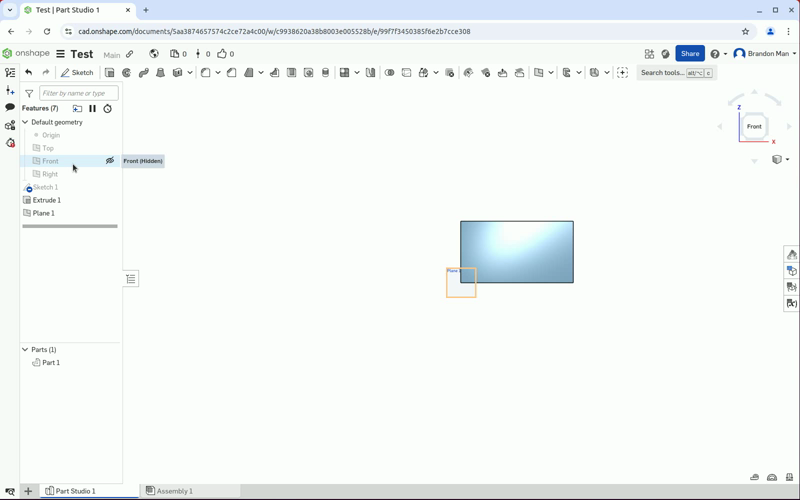
key(shift+s)
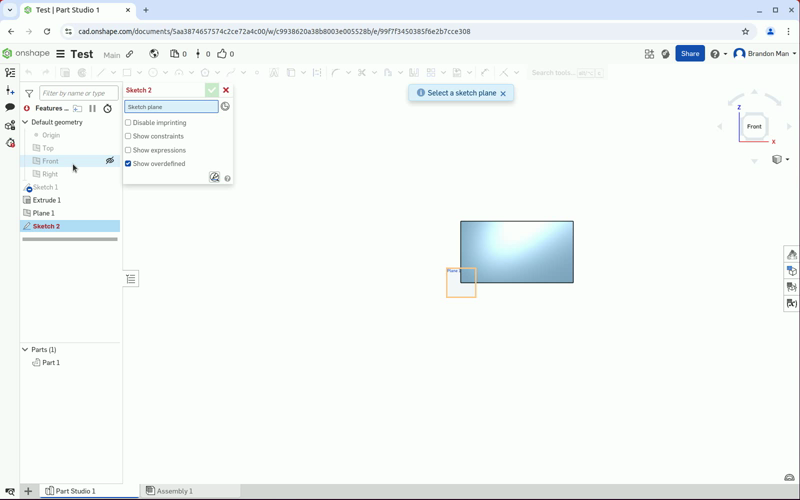
mouse_move(73, 215)
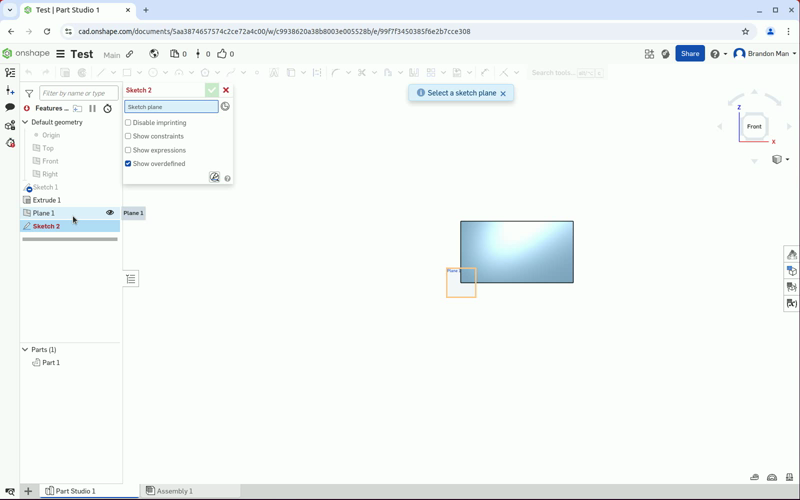
click(73, 215)
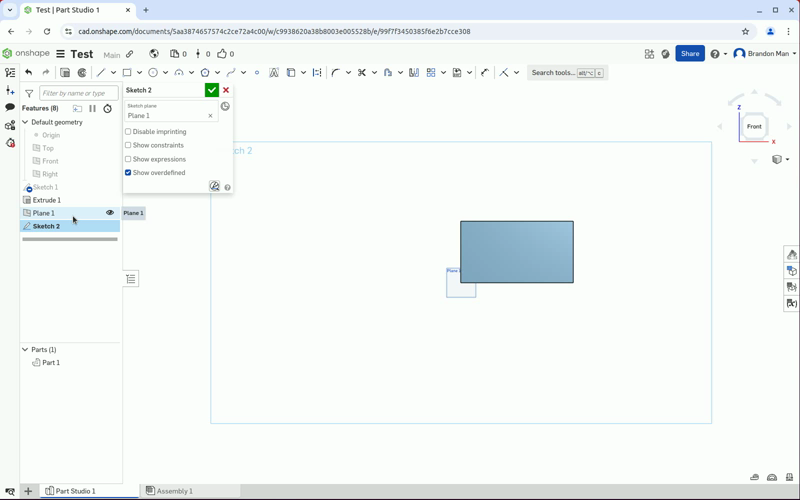
mouse_move(73, 352)
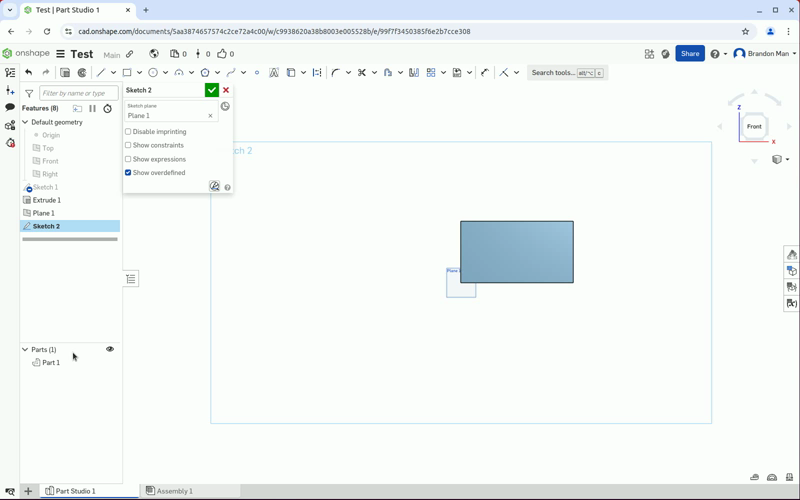
key(y)
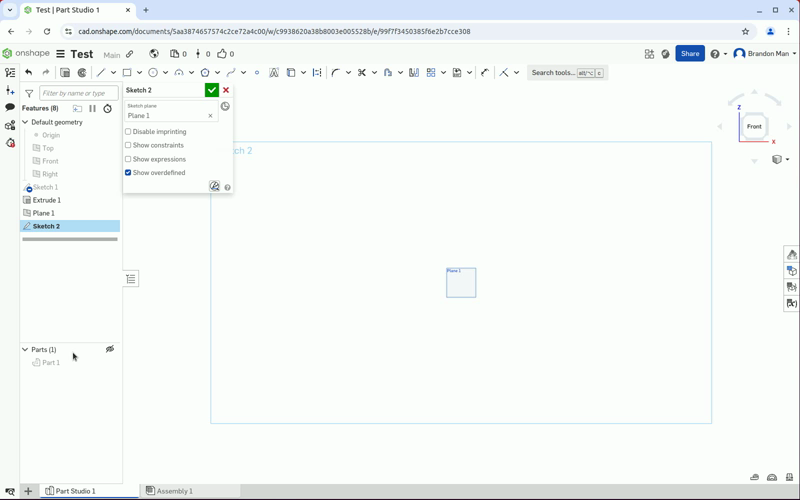
key(l)
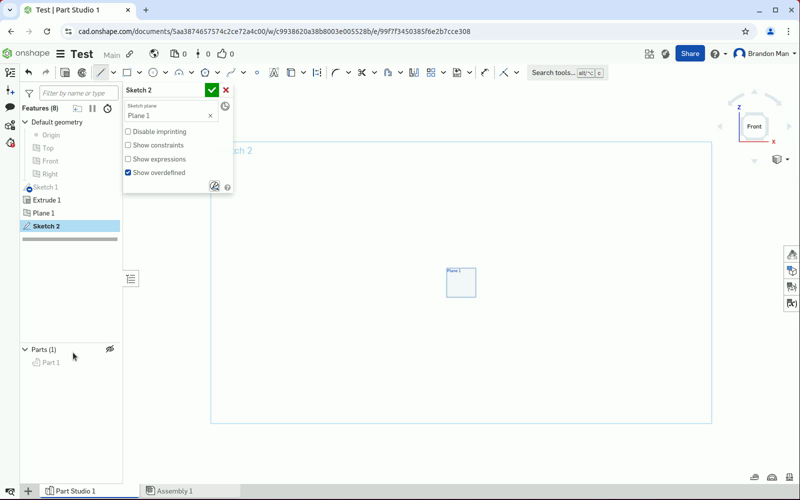
key_down(shift)
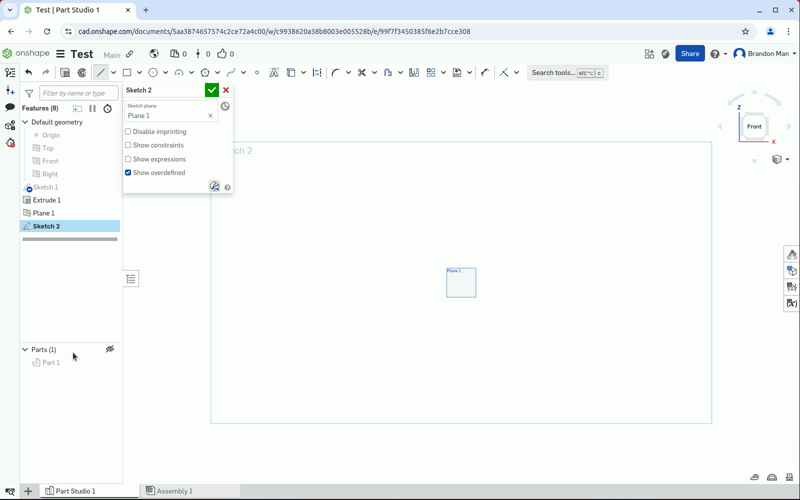
mouse_move(501, 262)
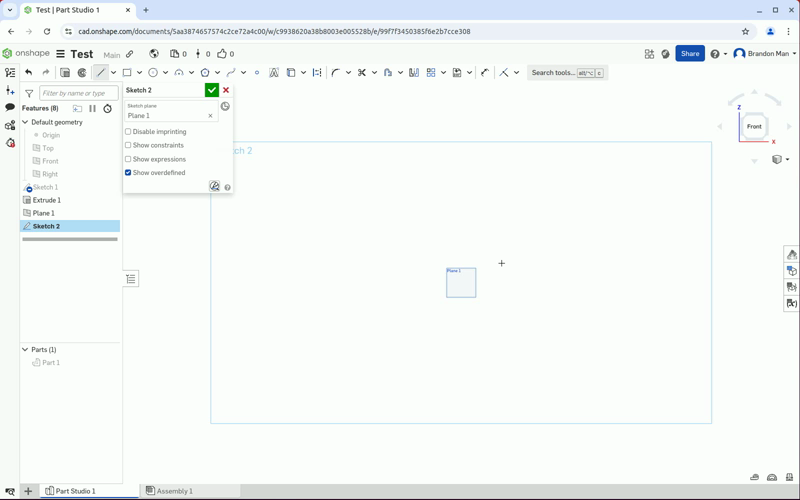
click(501, 262)
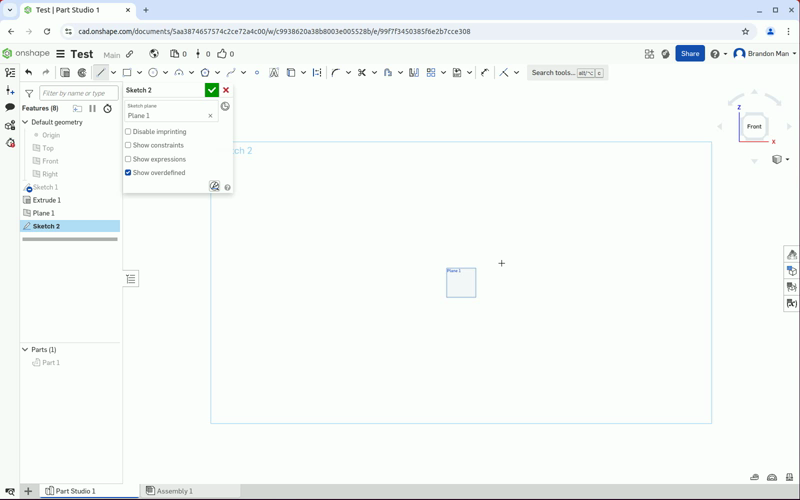
key_up(shift)
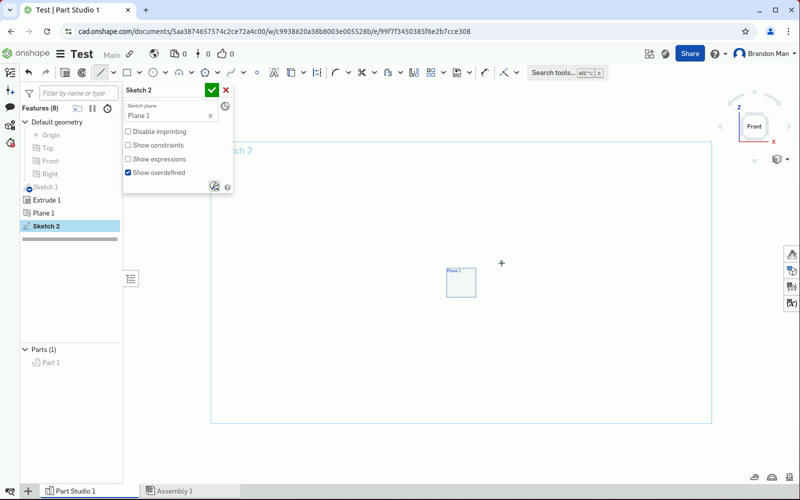
key_down(shift)
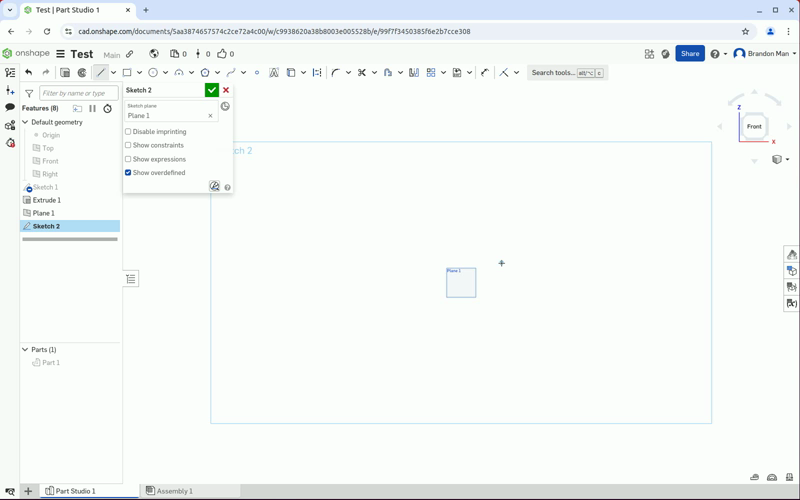
mouse_move(573, 263)
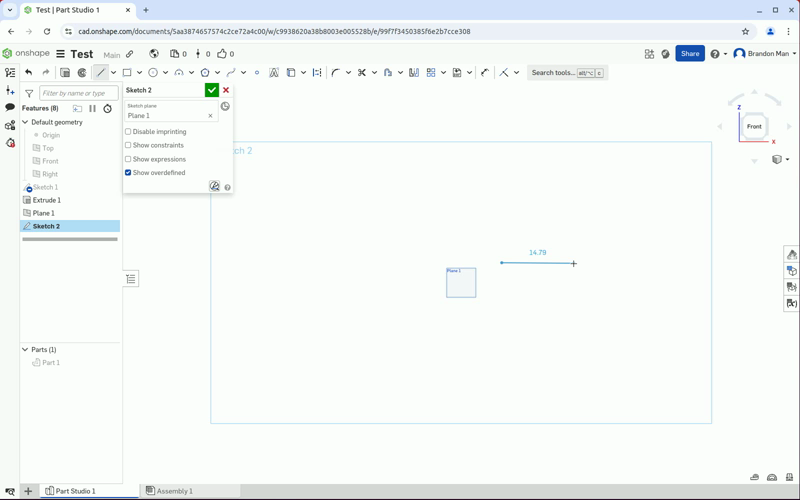
click(573, 263)
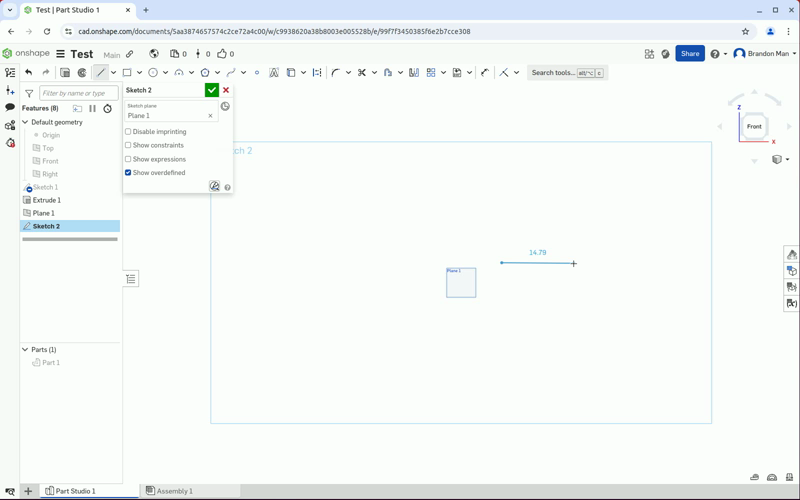
key_up(shift)
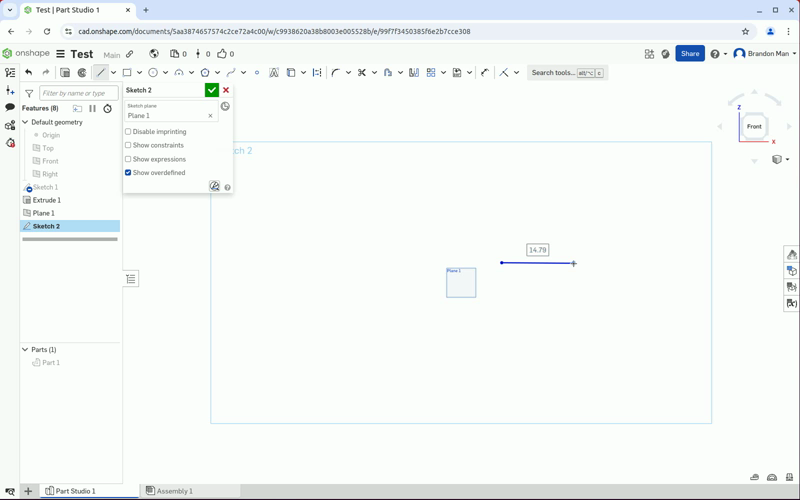
key_down(shift)
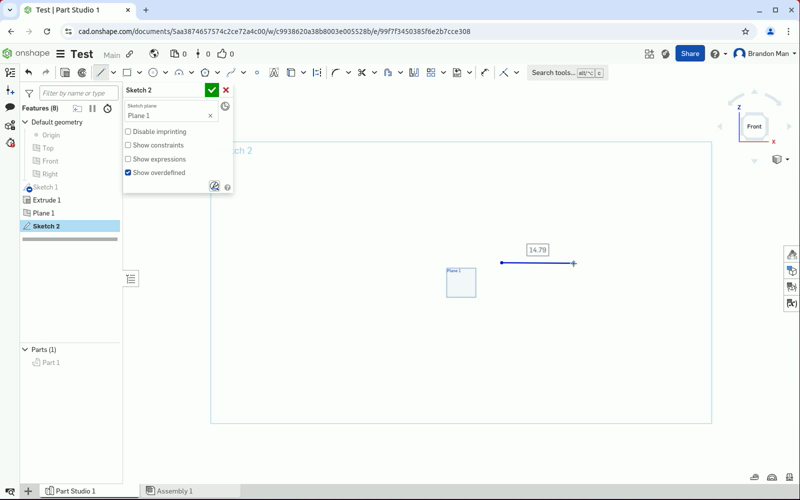
mouse_move(589, 263)
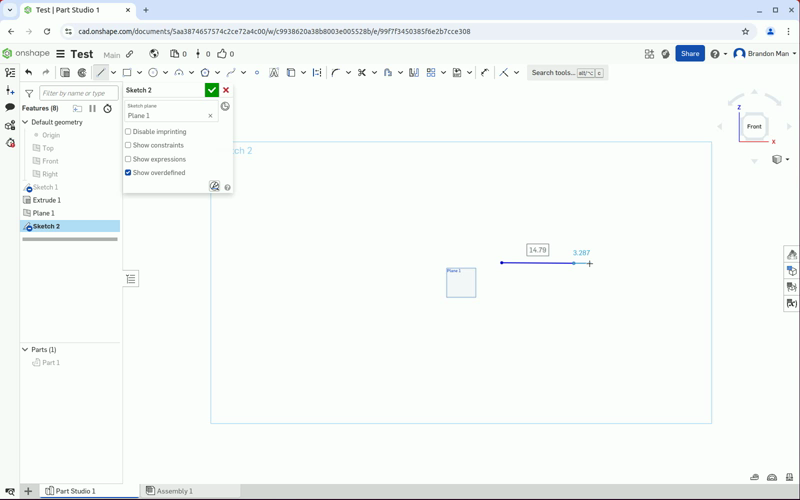
mouse_move(573, 222)
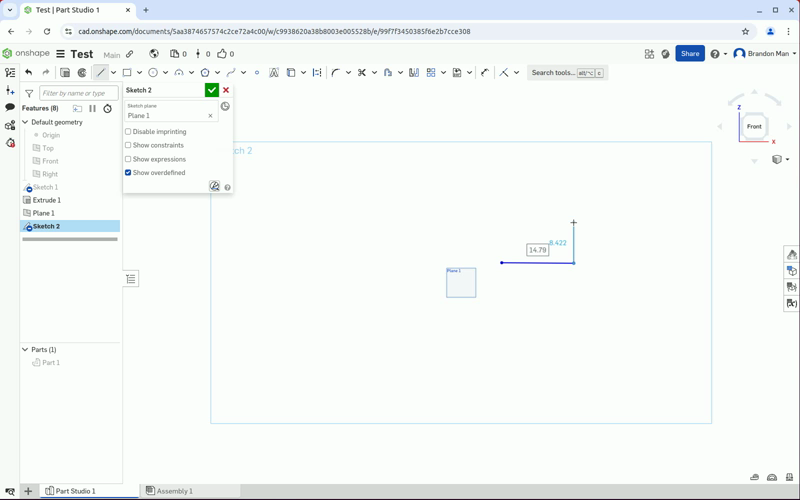
click(573, 222)
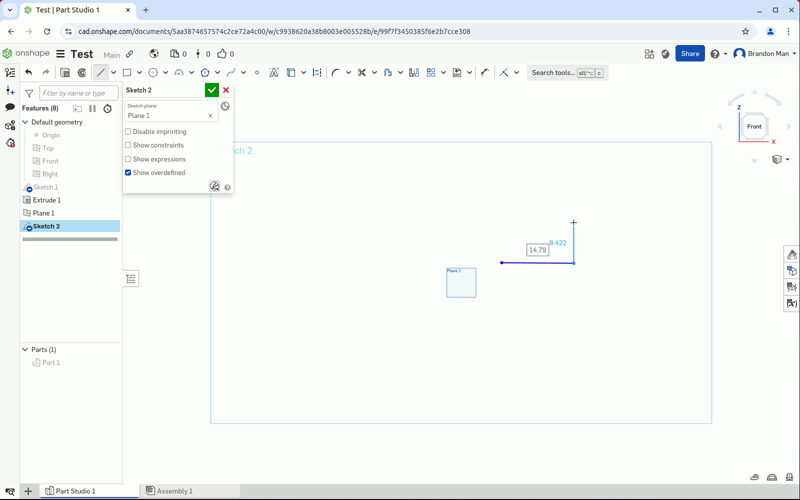
key_up(shift)
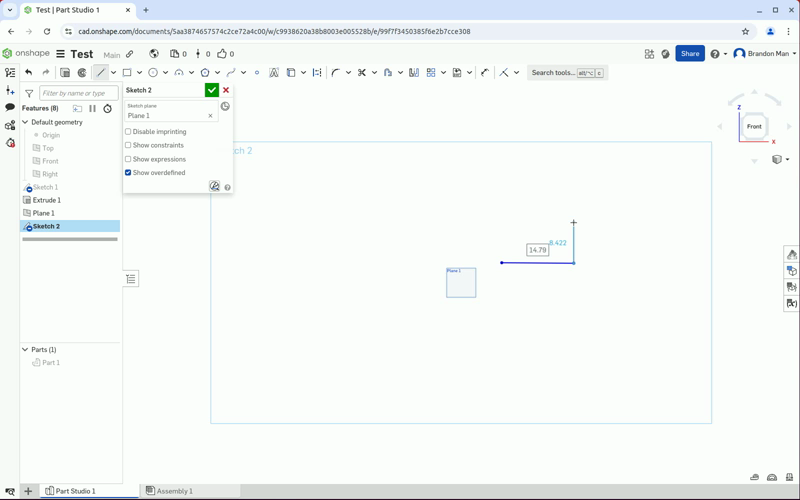
key_down(shift)
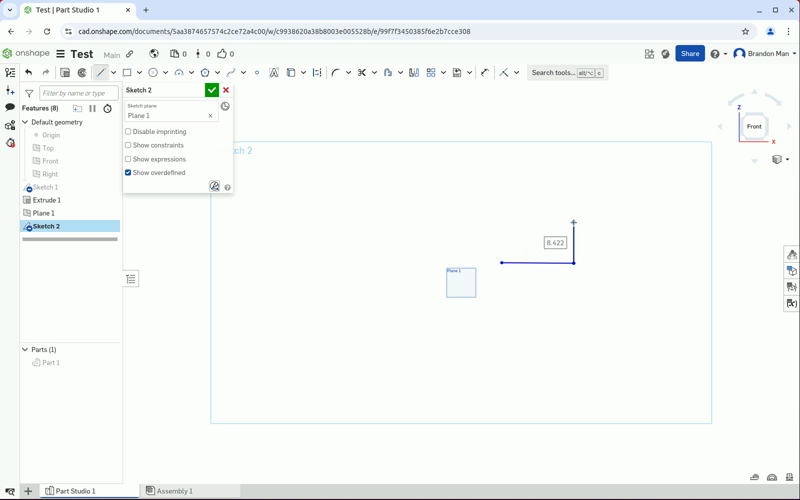
mouse_move(501, 222)
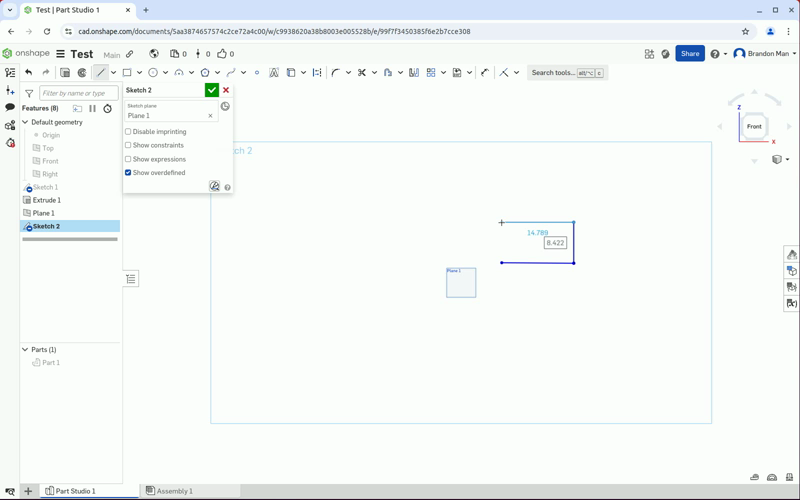
click(501, 222)
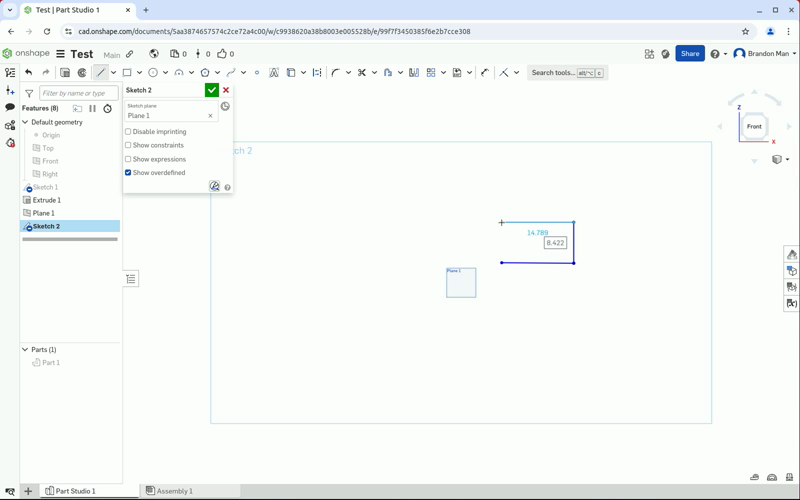
key_up(shift)
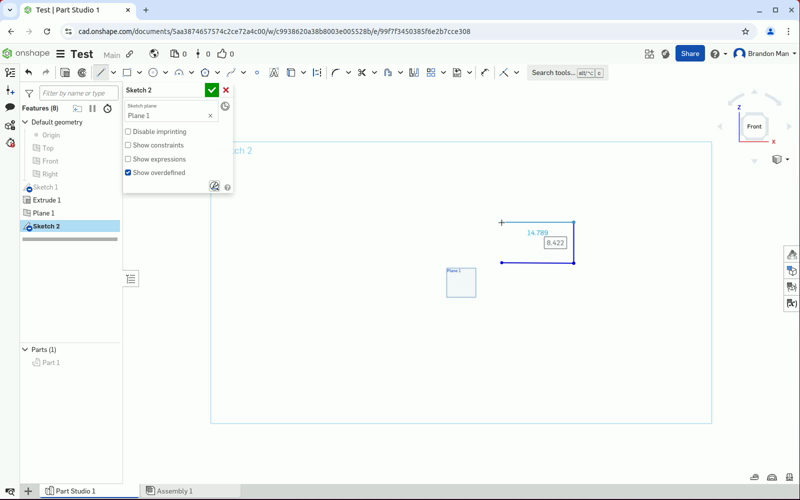
mouse_move(531, 222)
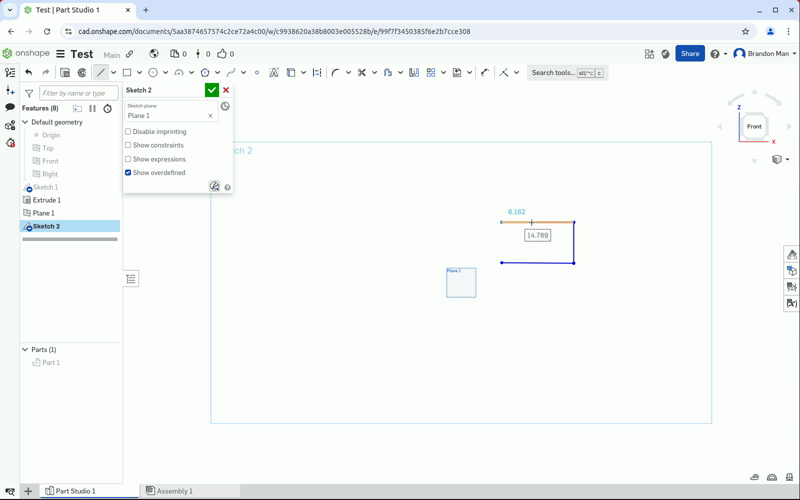
key_down(shift)
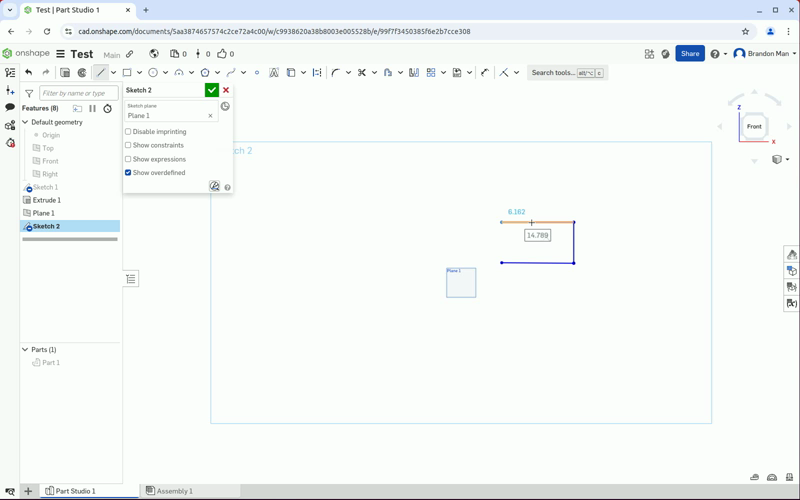
mouse_move(501, 262)
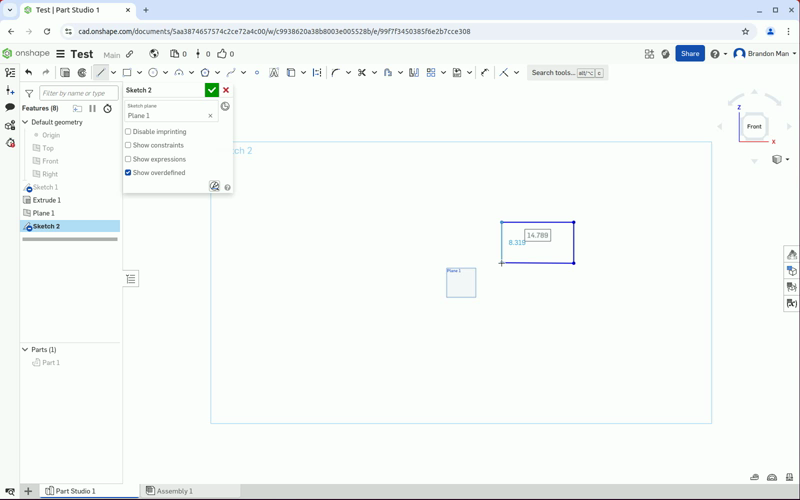
key_up(shift)
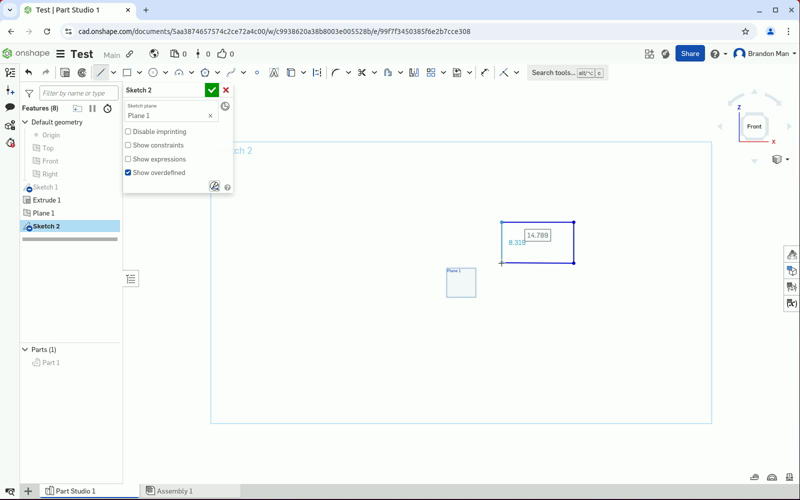
click(501, 262)
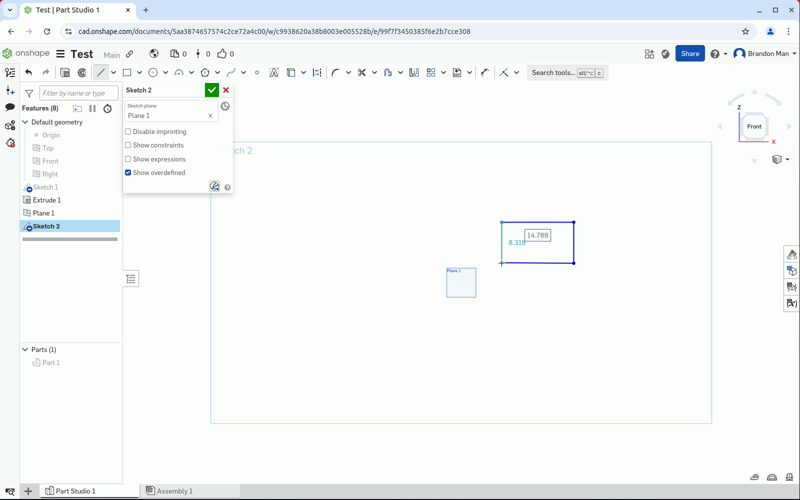
key(esc)
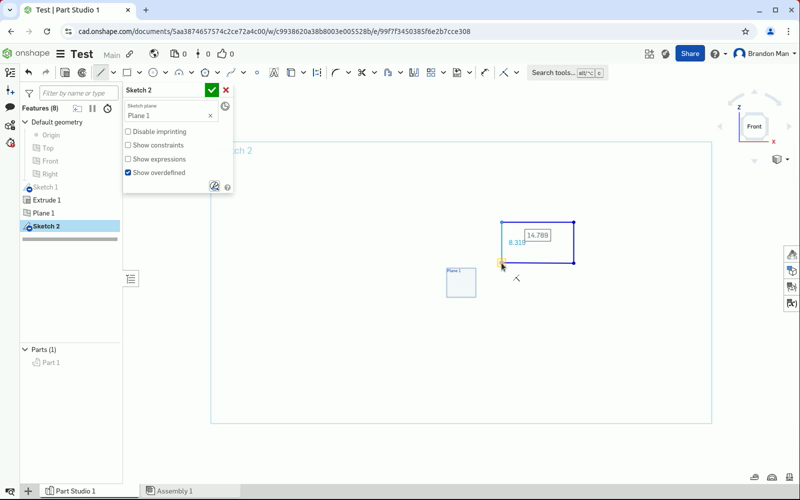
mouse_move(555, 224)
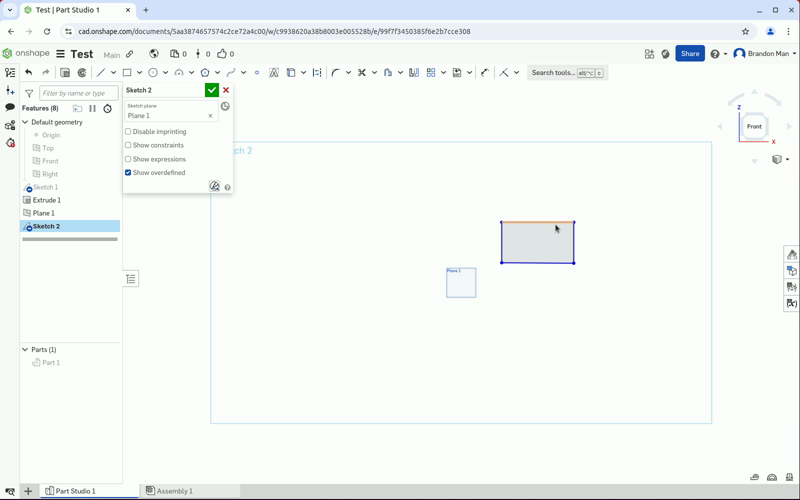
click(555, 224)
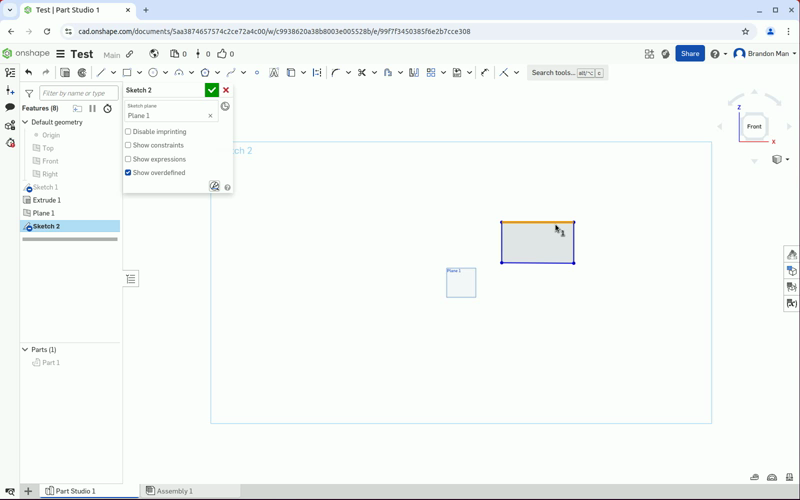
mouse_move(73, 352)
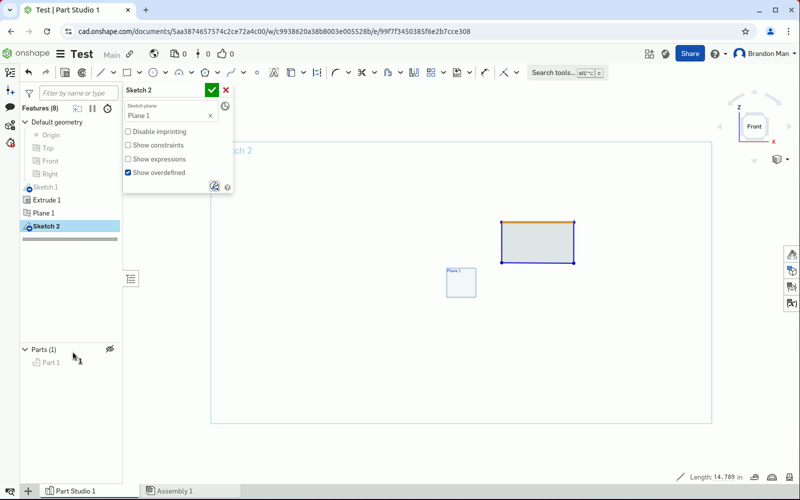
key(shift+y)
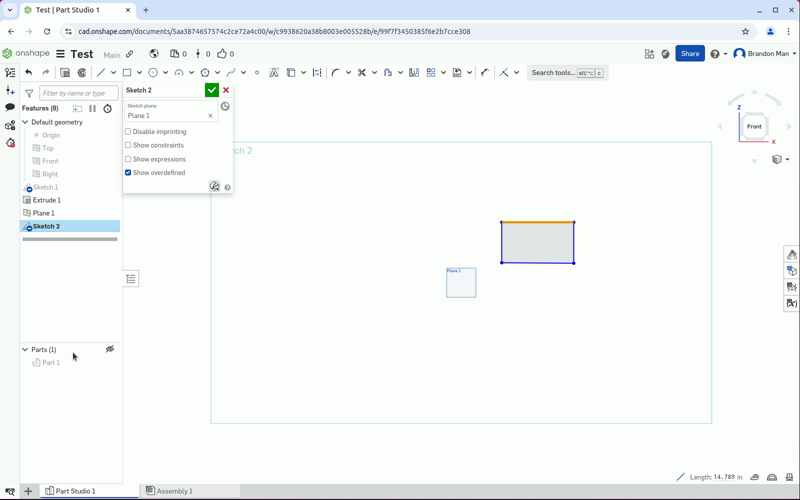
key(shift+e)
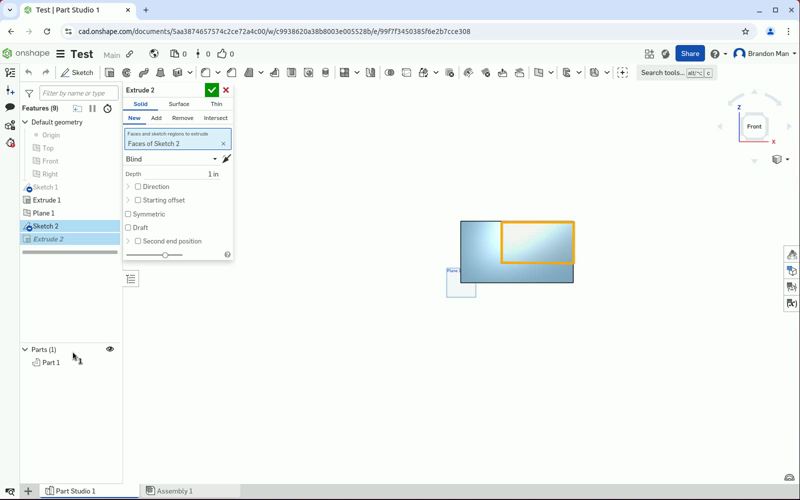
mouse_move(143, 106)
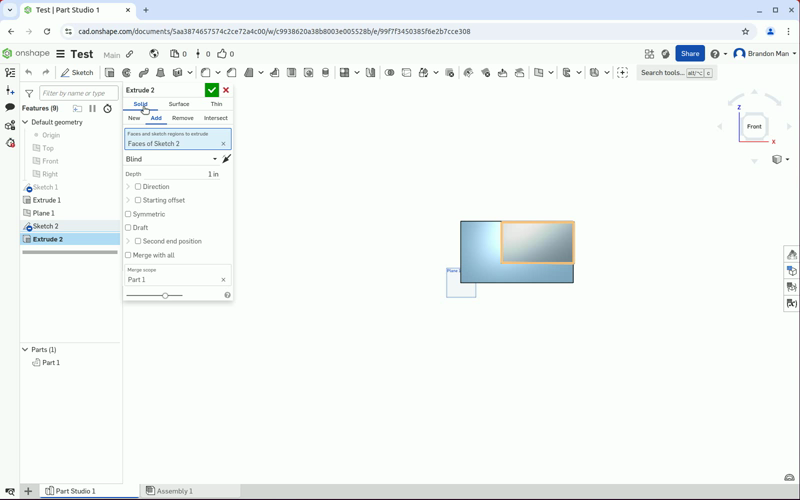
click(143, 106)
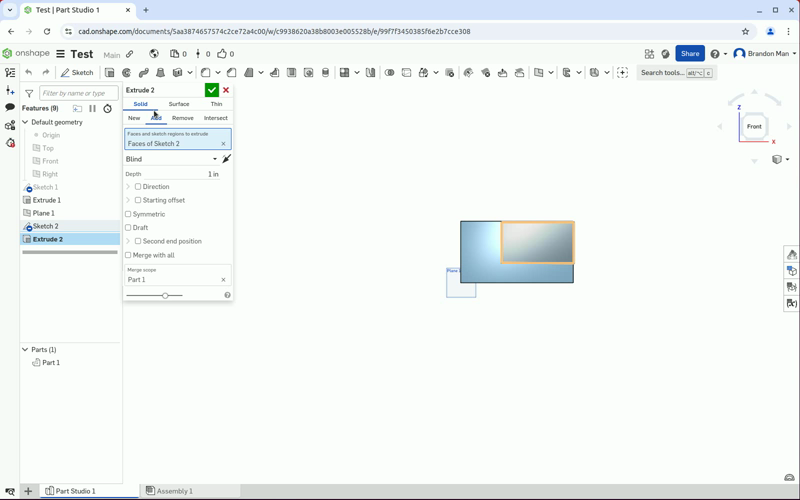
mouse_move(186, 120)
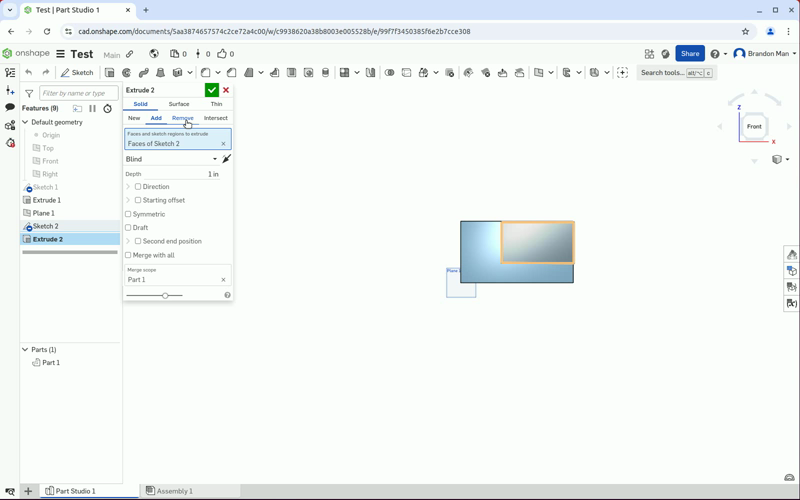
click(186, 120)
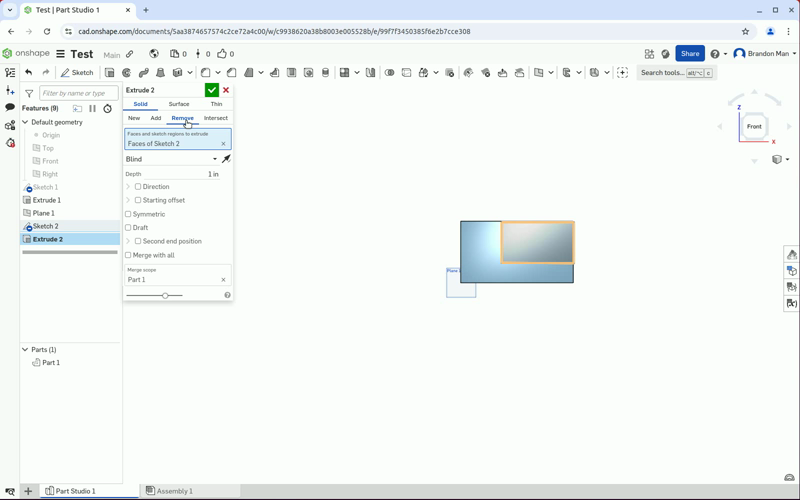
key(tab, 4)
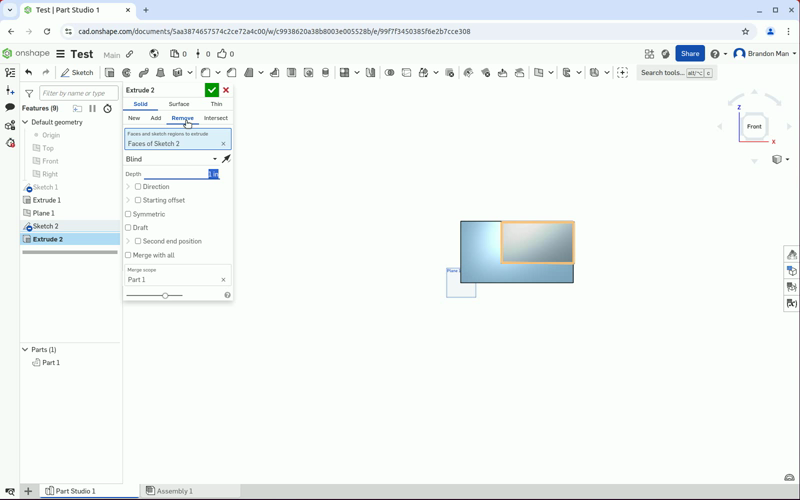
text(8.425)
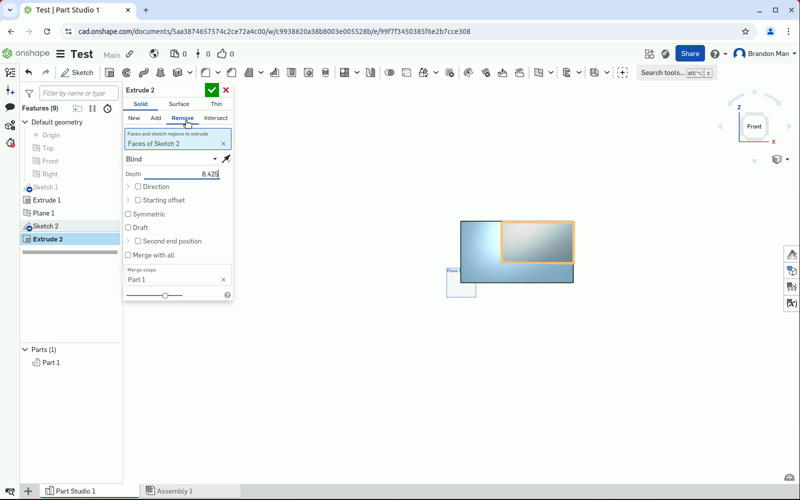
key(tab, 6)
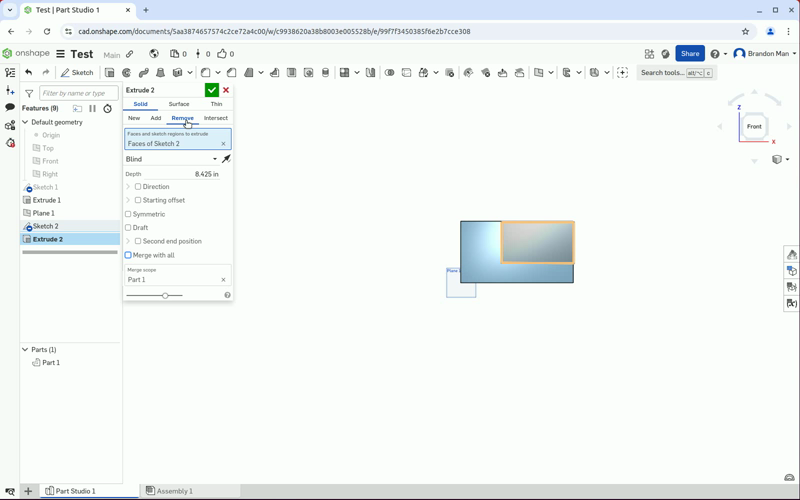
key(space)
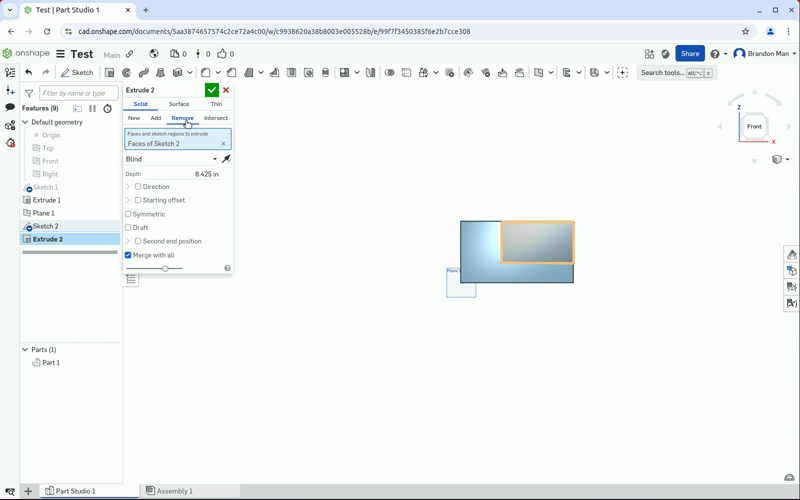
key(enter)
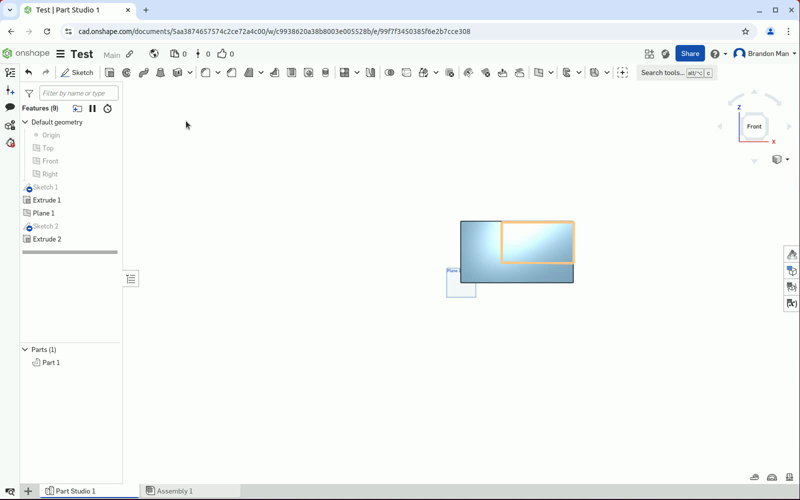
key(shift+h)
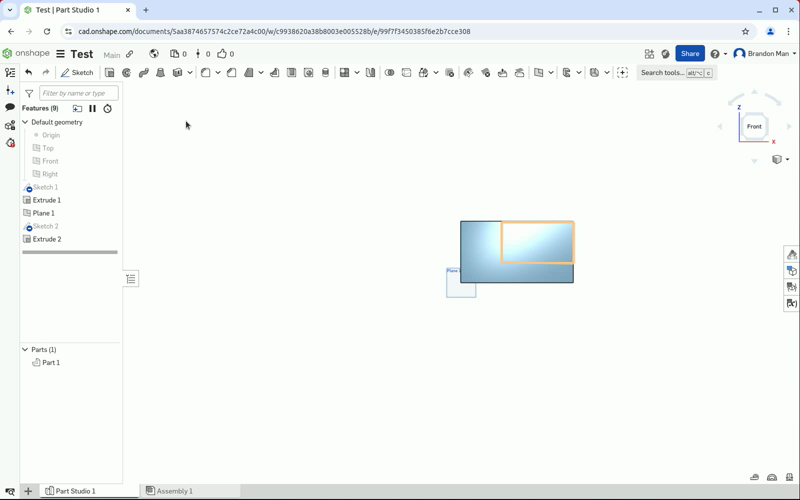
key(shift+h)
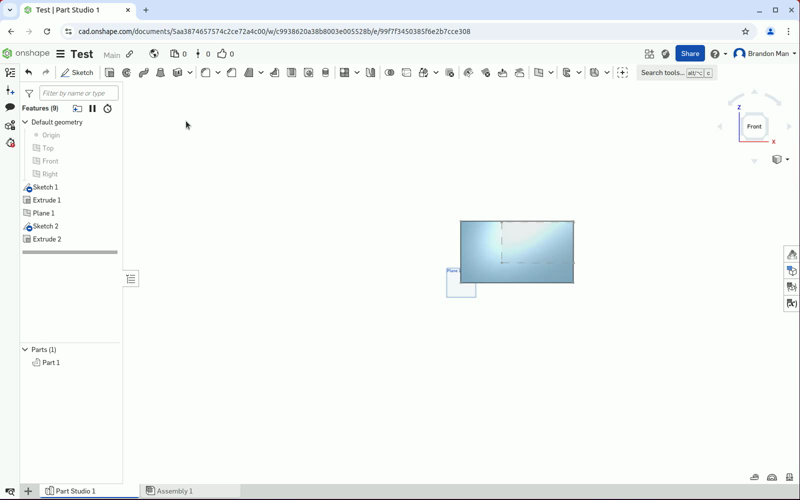
key(shift+7)
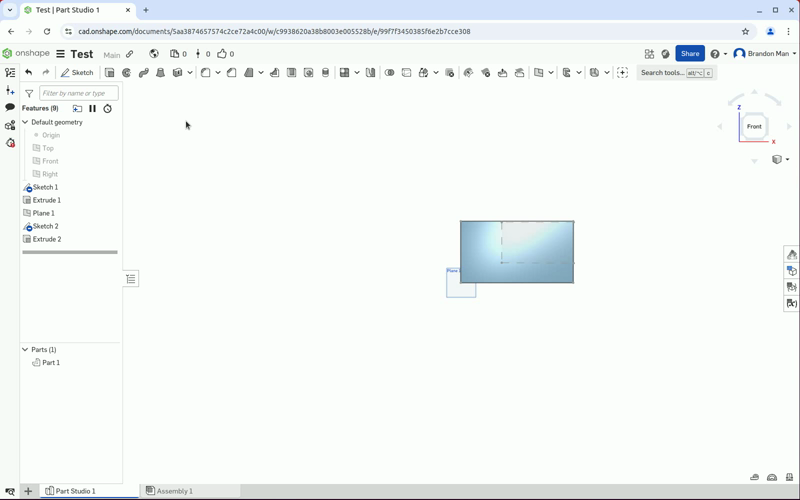
key(left, 2)
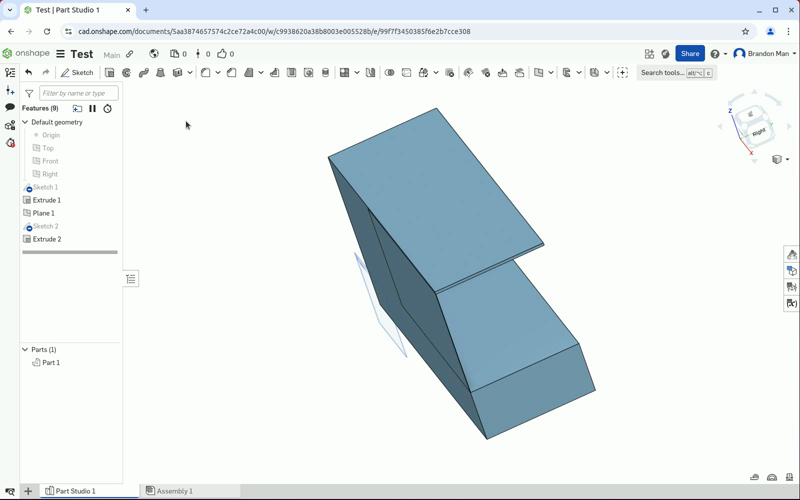
key(down, 2)
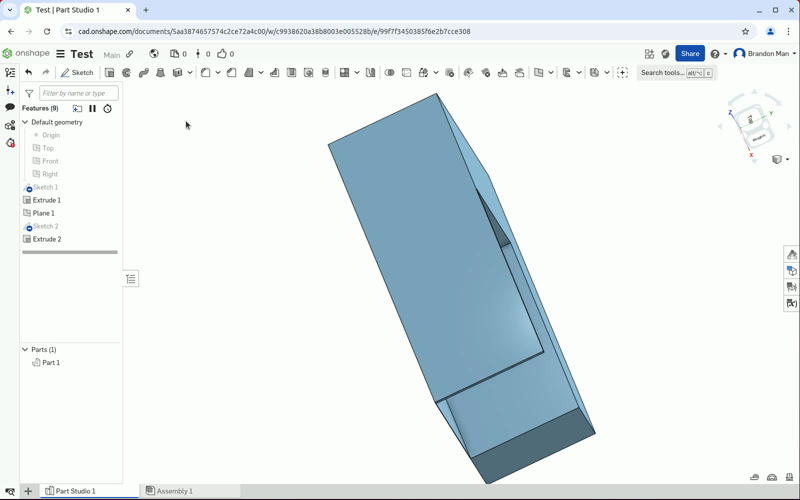
key(up, 2)
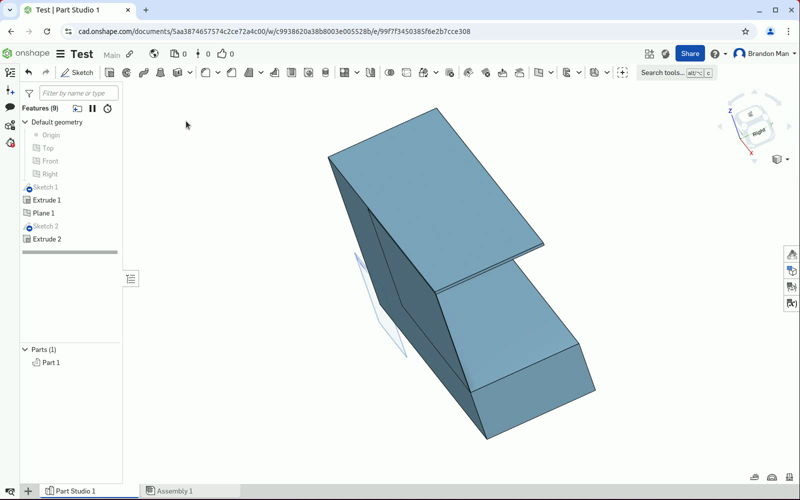
key(right, 2)
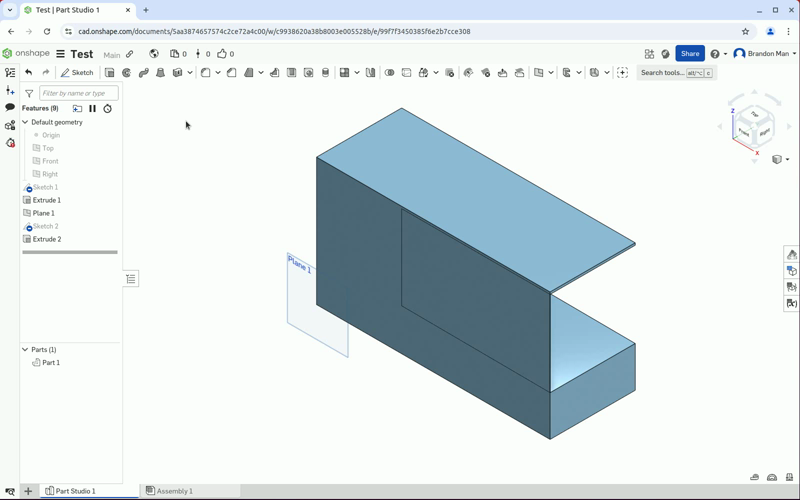
mouse_move(73, 189)
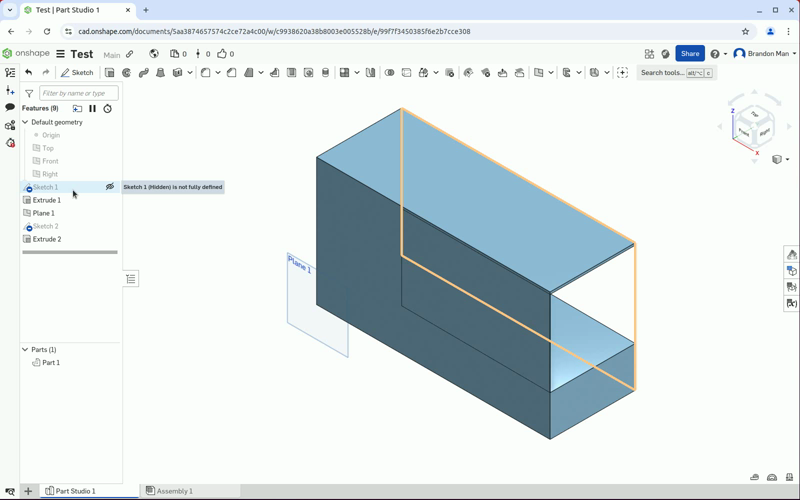
click(73, 189)